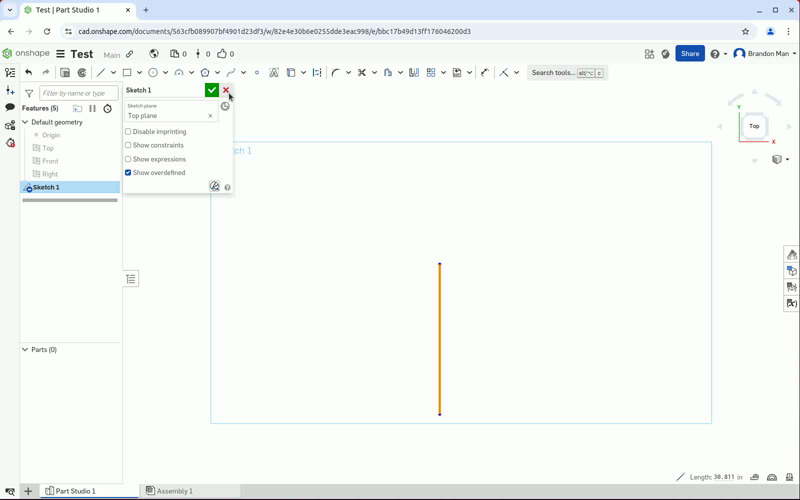
key(shift+h)
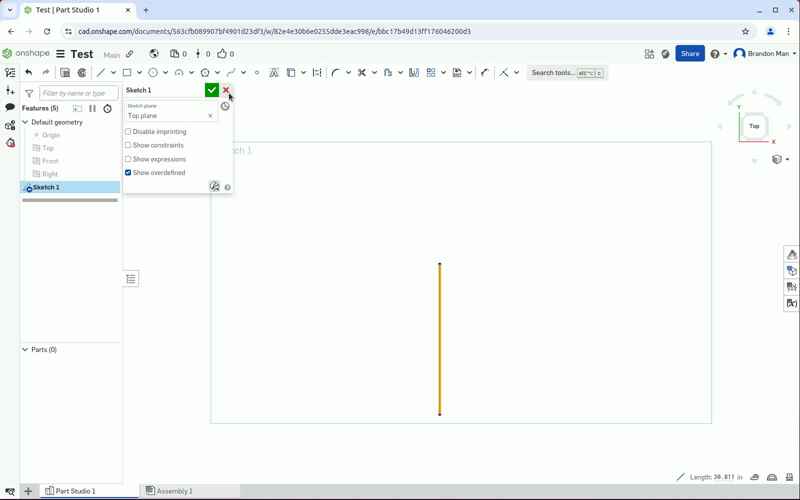
key(shift+s)
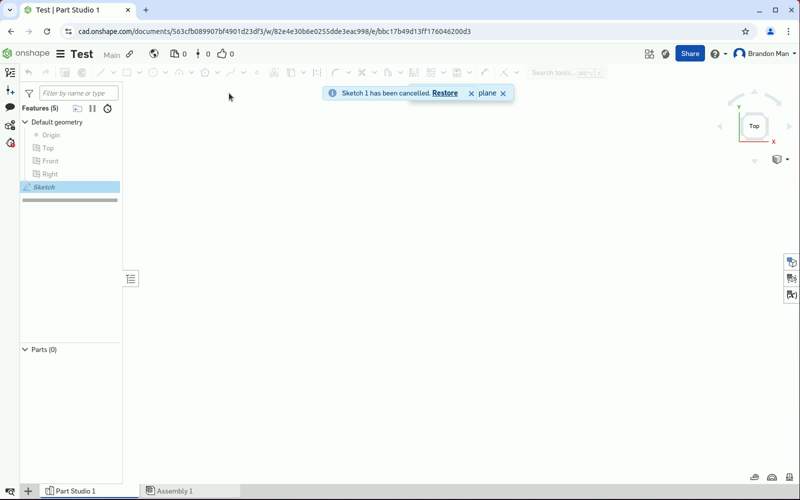
mouse_move(73, 150)
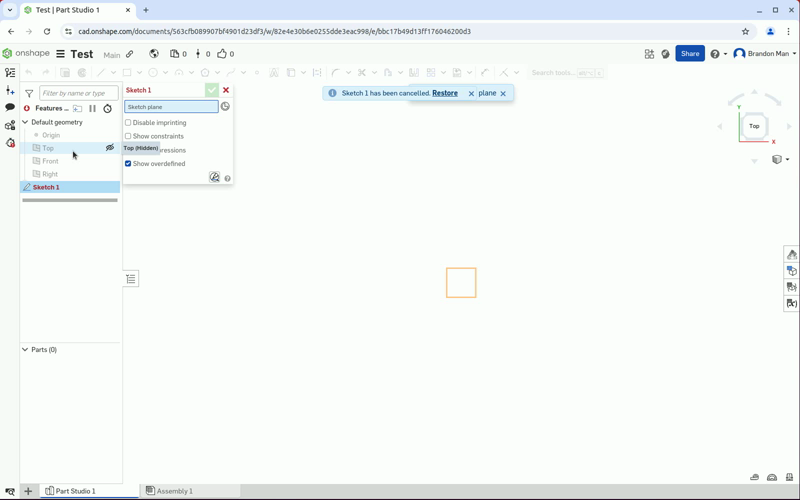
click(73, 150)
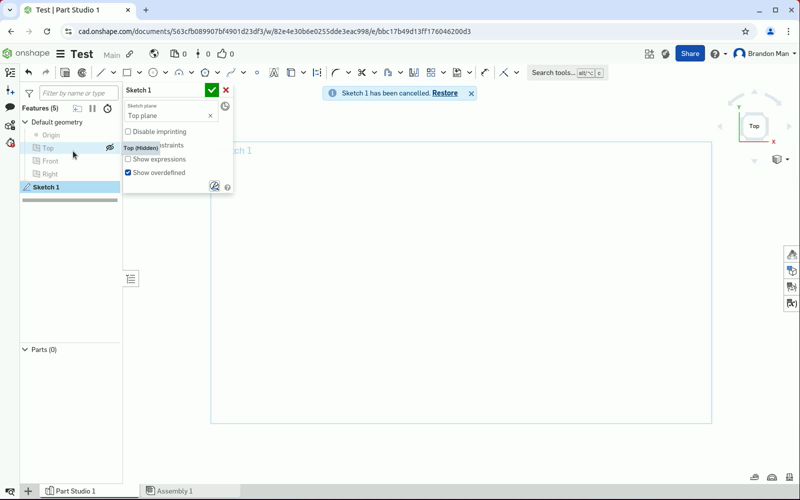
mouse_move(73, 352)
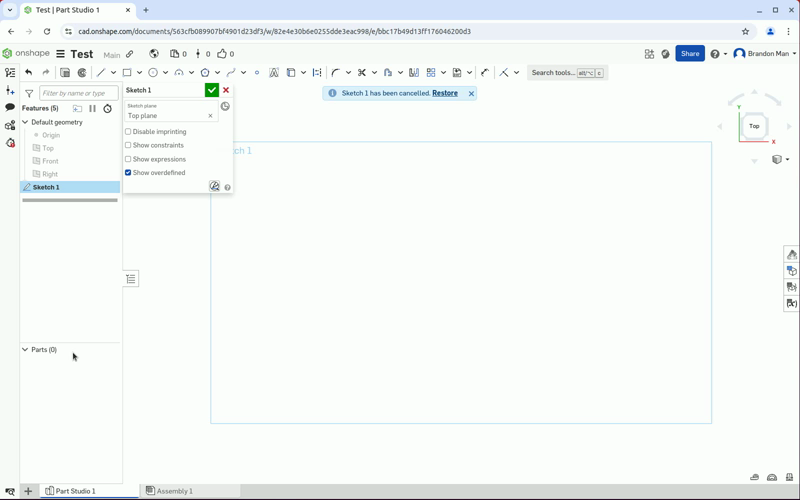
key(y)
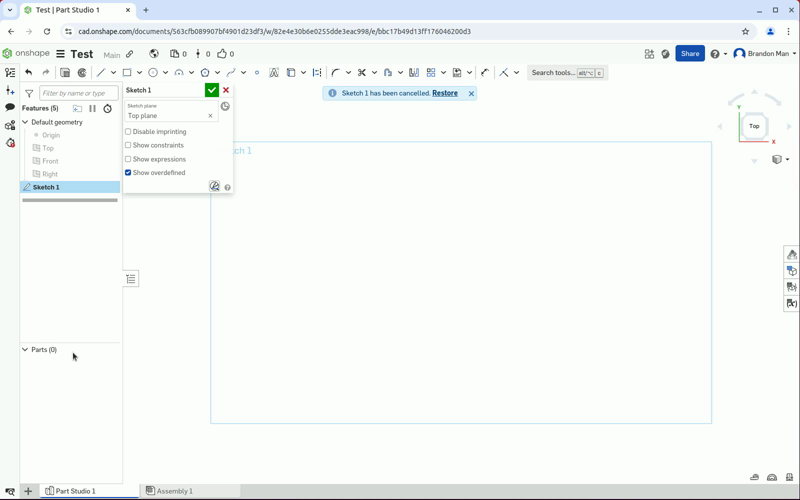
key(c)
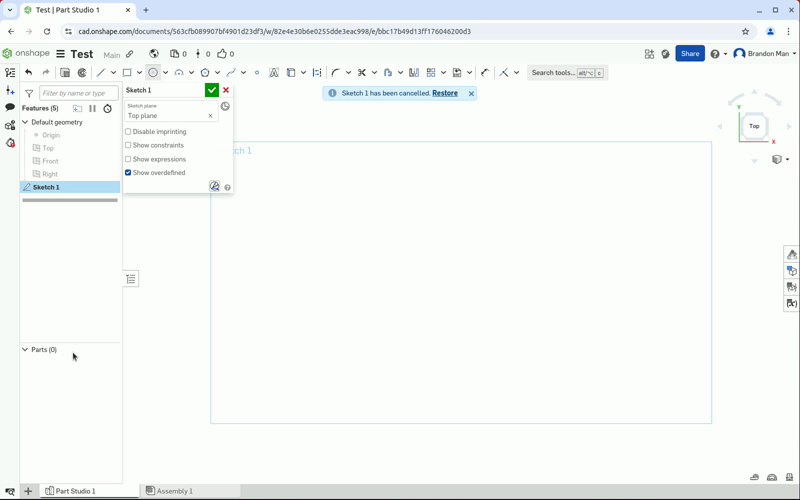
key_down(shift)
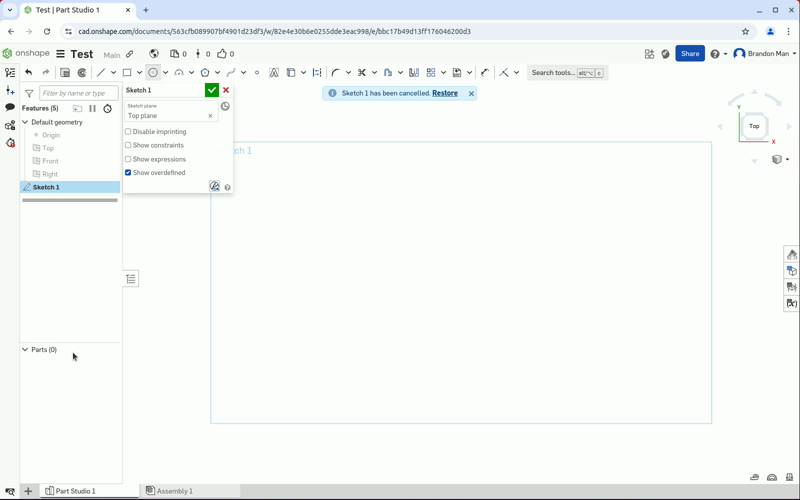
mouse_move(461, 293)
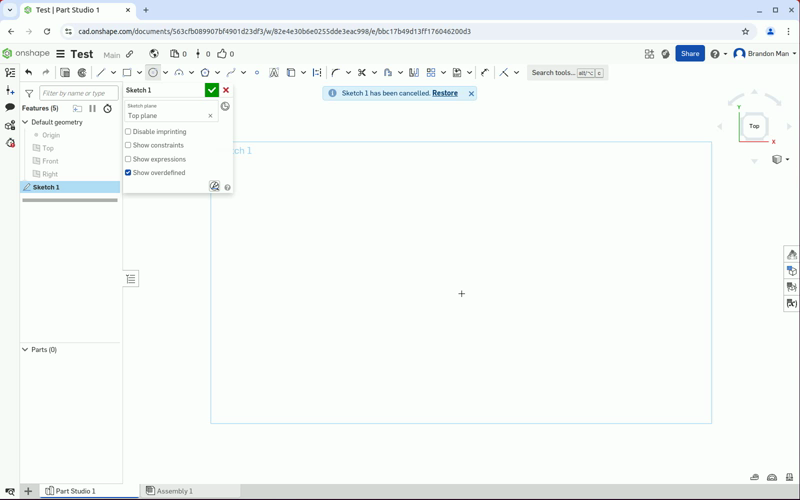
click(461, 293)
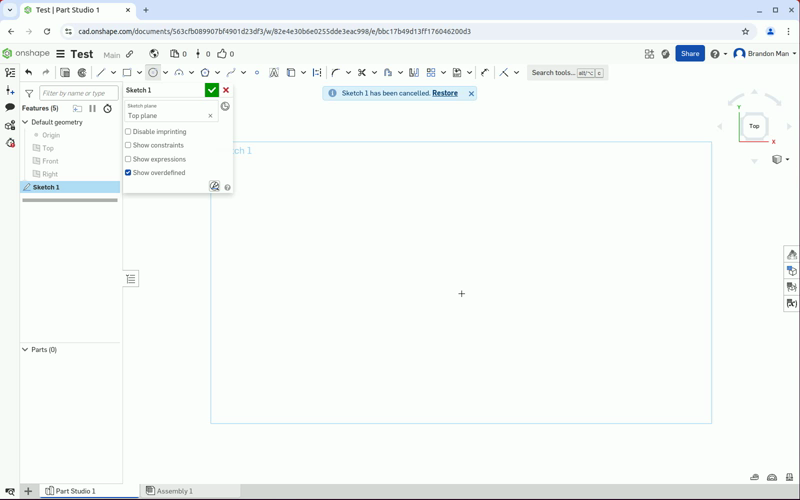
key_up(shift)
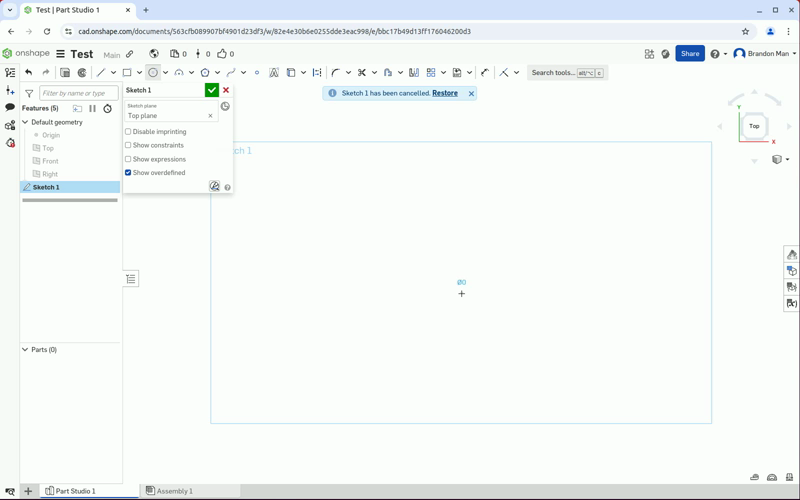
mouse_move(565, 293)
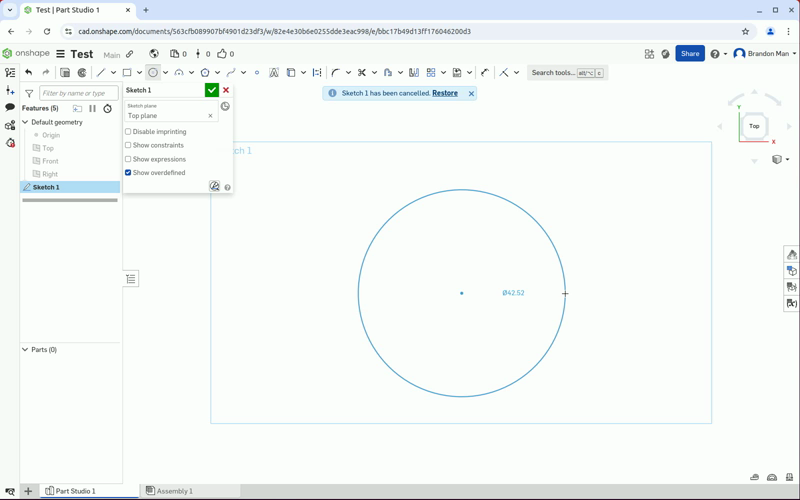
click(565, 293)
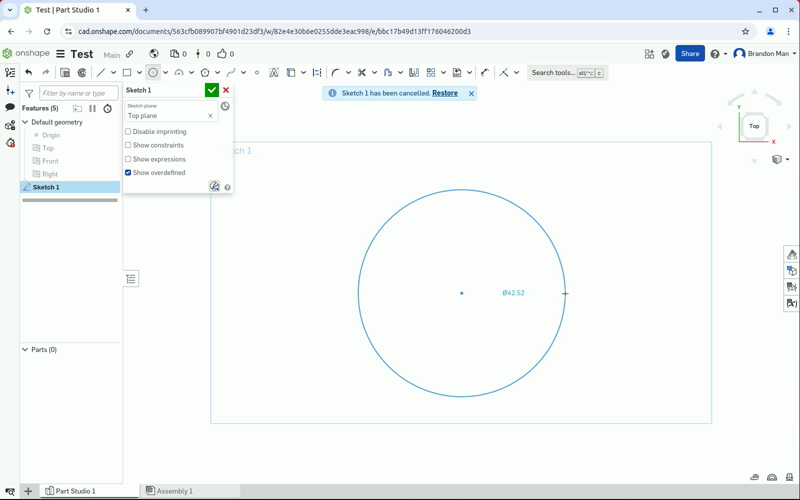
key(esc)
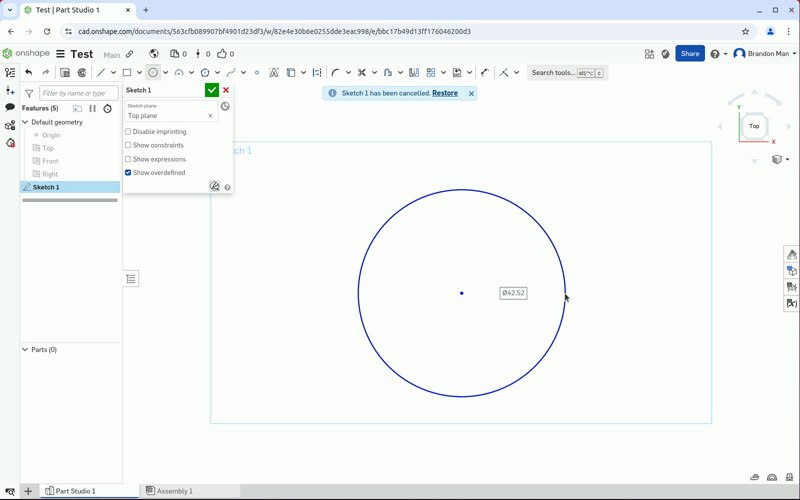
mouse_move(448, 344)
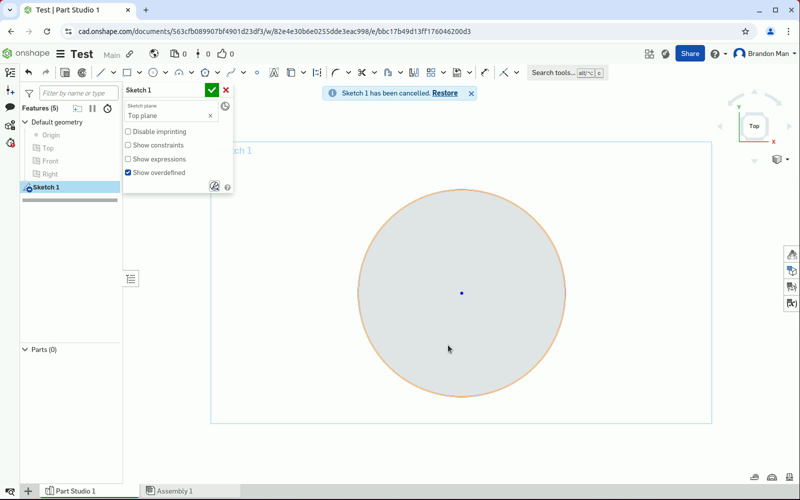
click(448, 344)
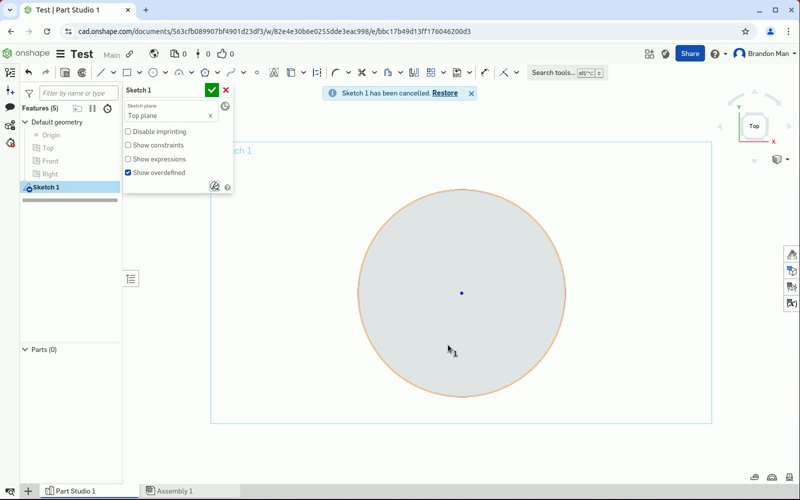
mouse_move(73, 352)
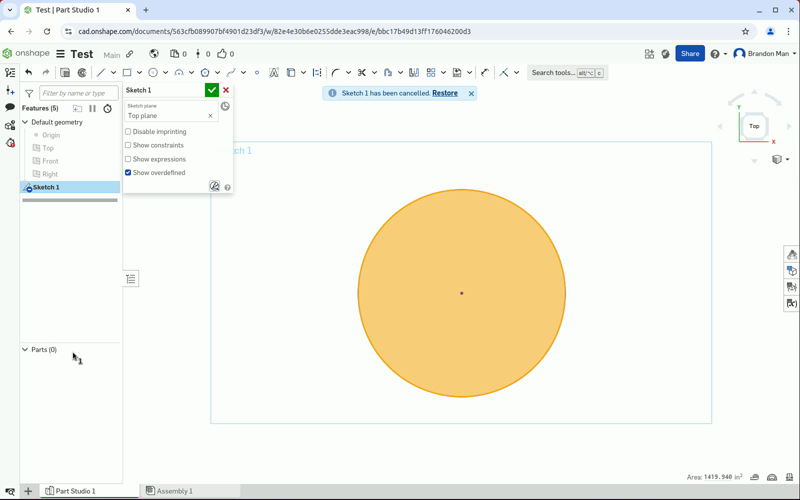
key(shift+y)
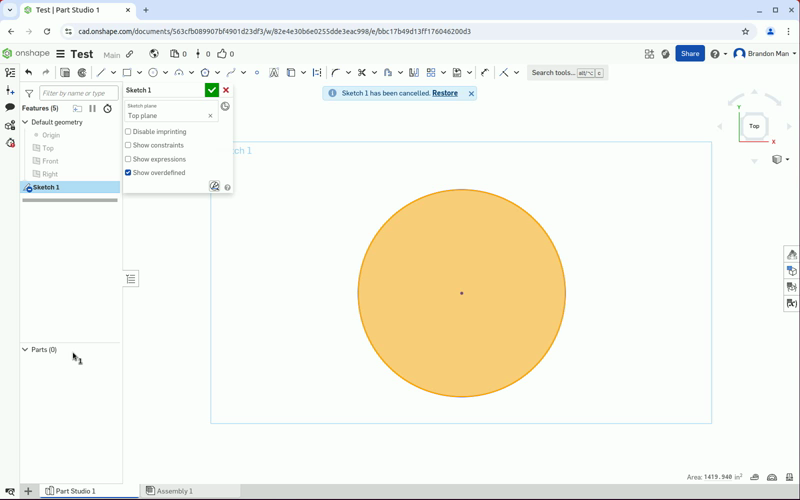
key(shift+e)
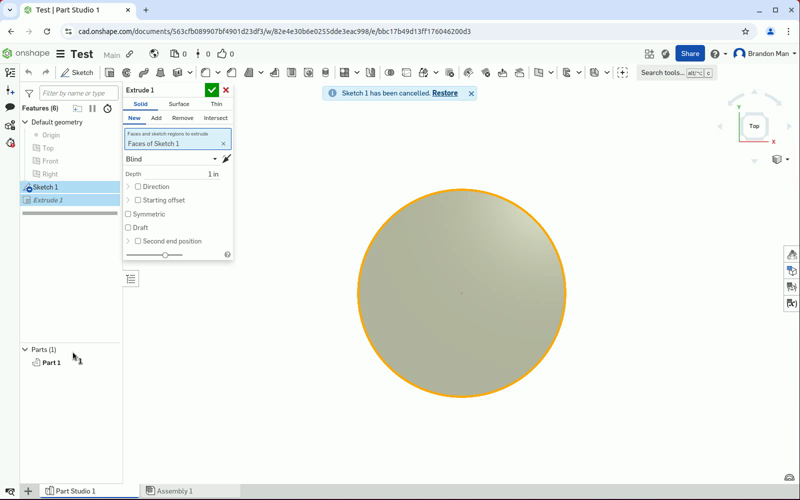
mouse_move(143, 106)
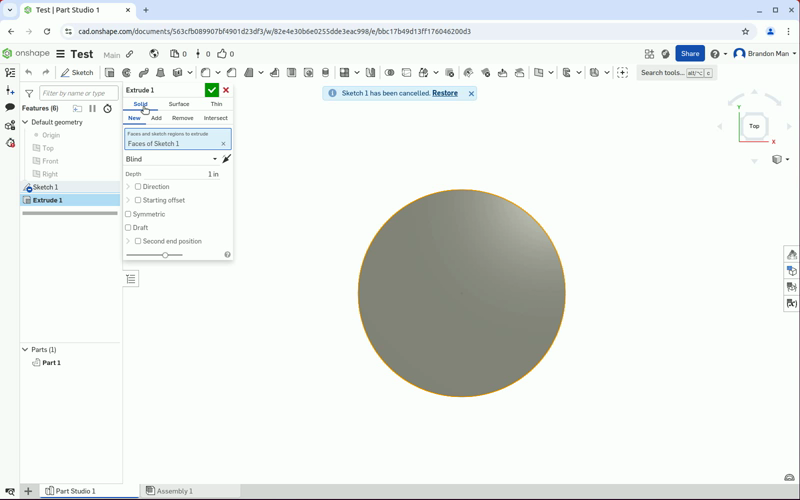
click(143, 106)
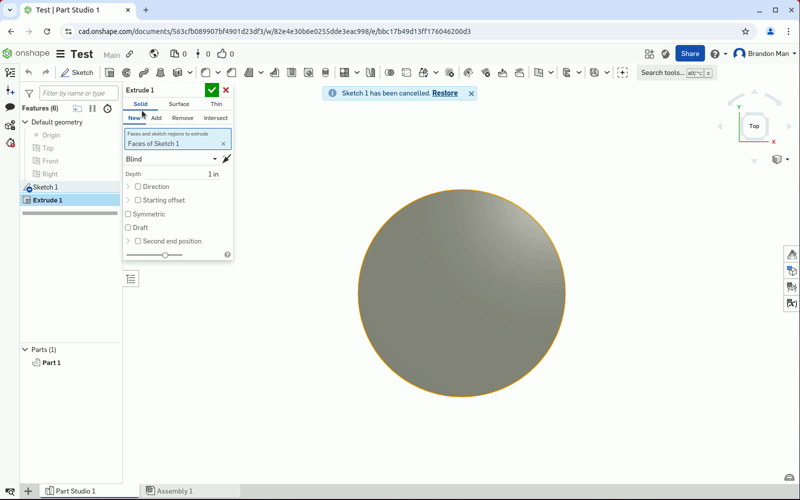
mouse_move(137, 120)
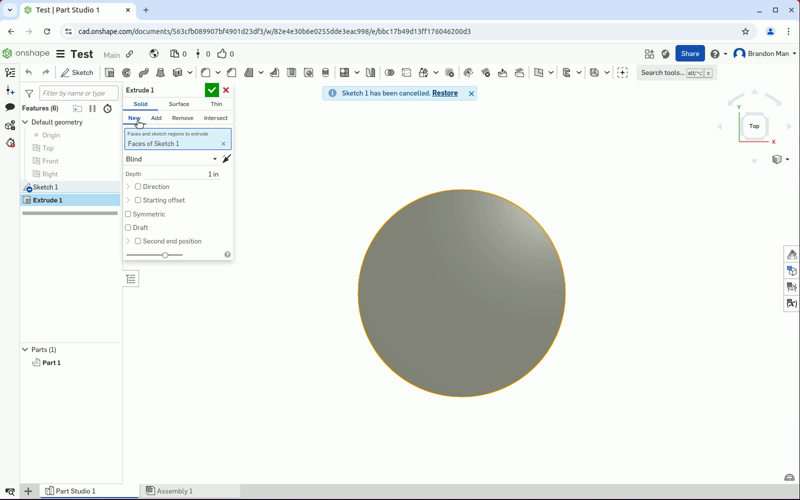
click(137, 120)
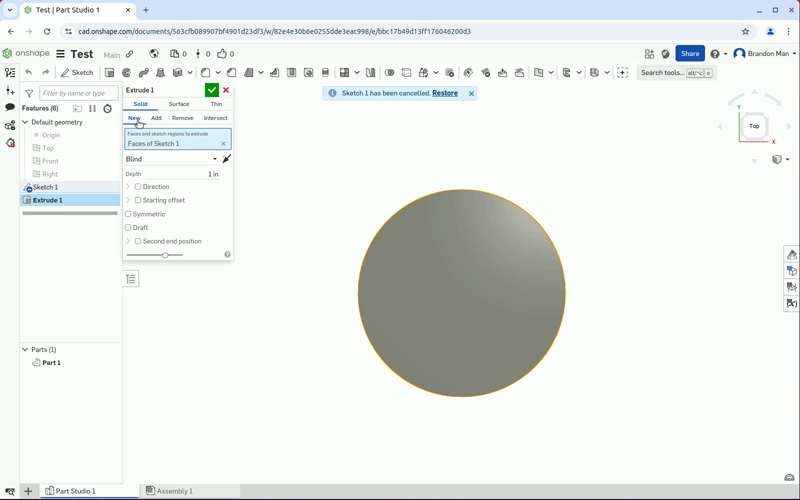
key(tab, 4)
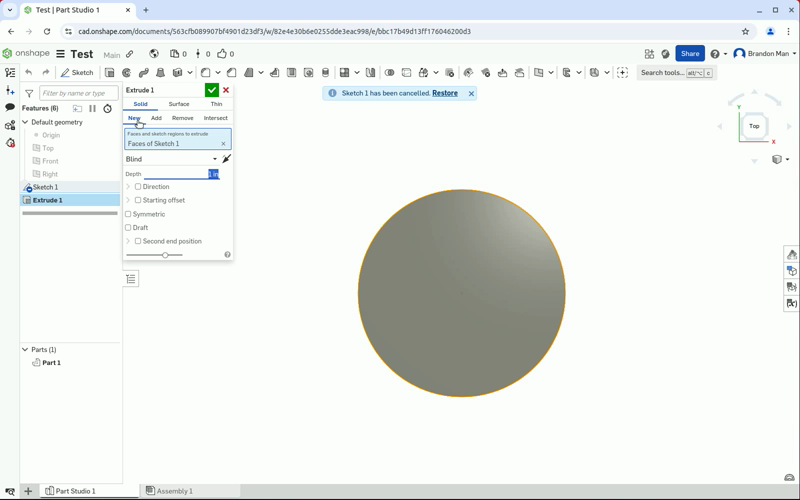
text(20.942)
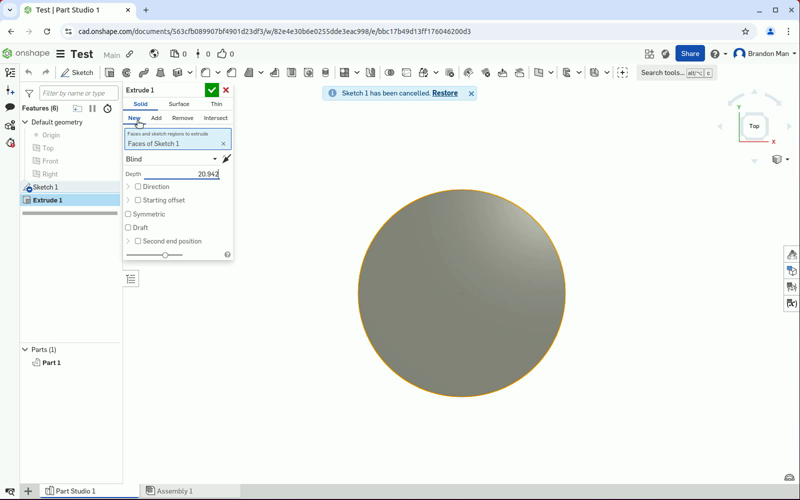
key(enter)
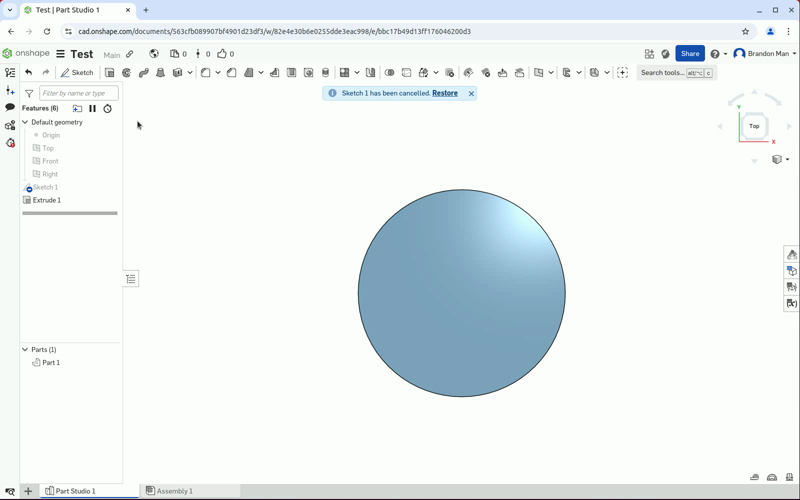
key(shift+h)
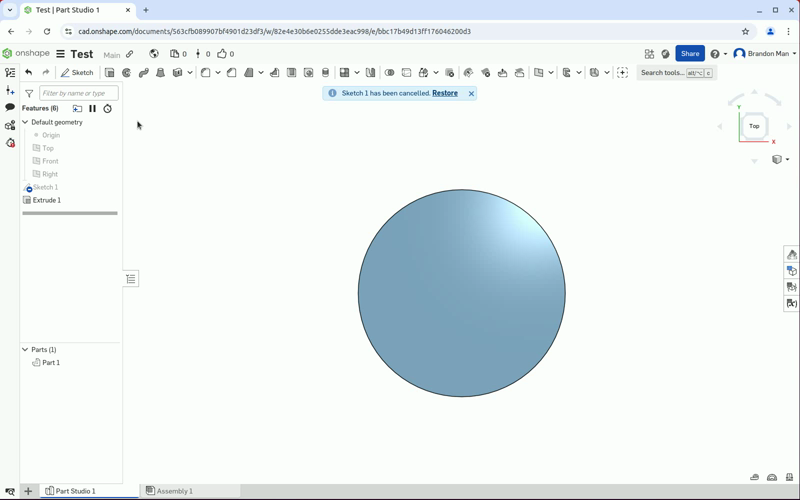
key(shift+h)
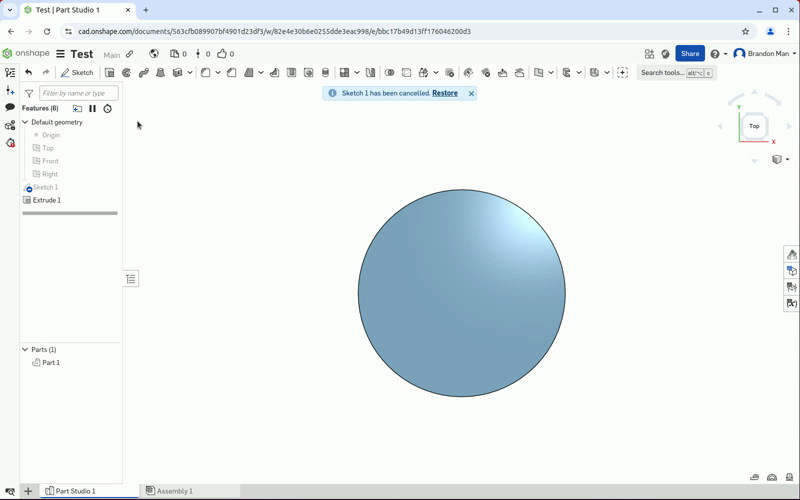
mouse_move(73, 189)
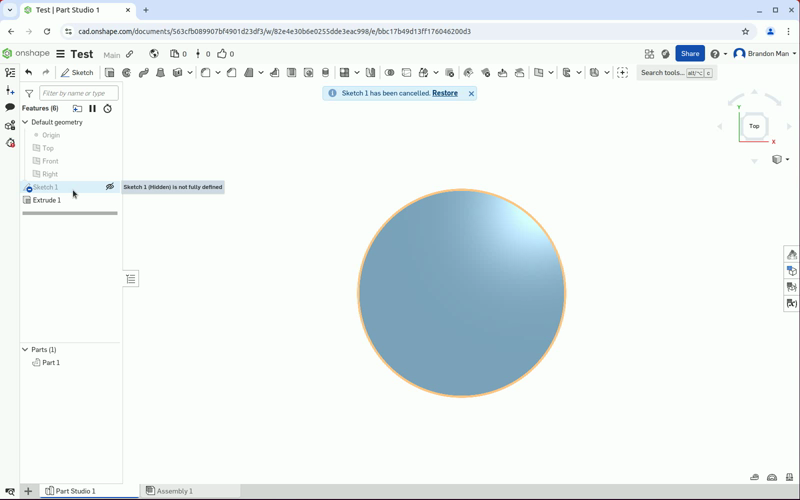
click(73, 189)
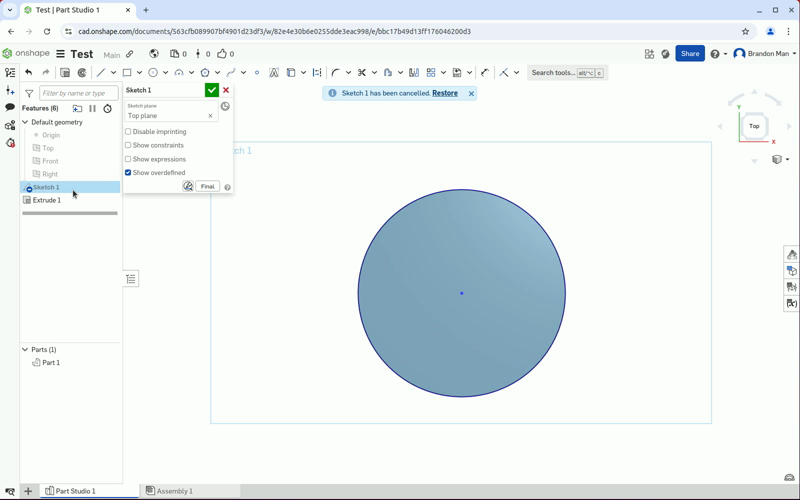
mouse_move(229, 92)
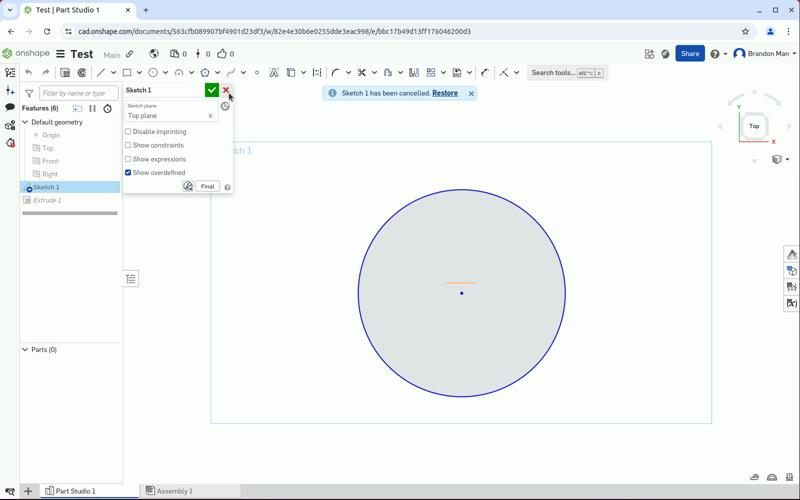
click(229, 92)
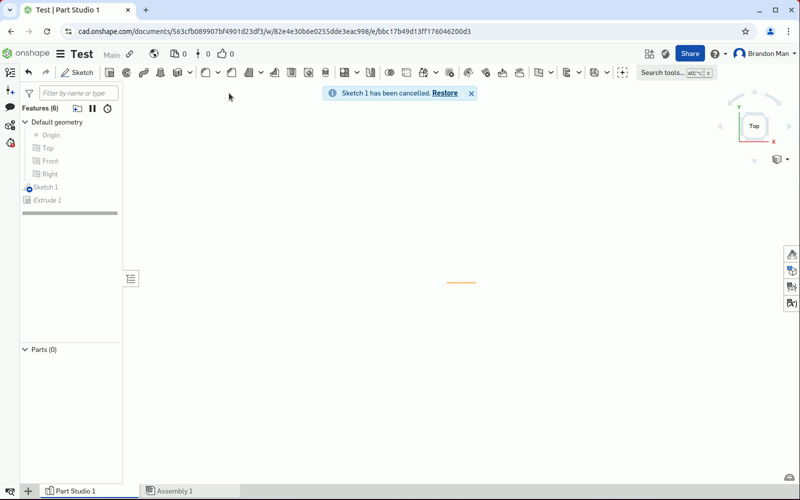
mouse_move(541, 75)
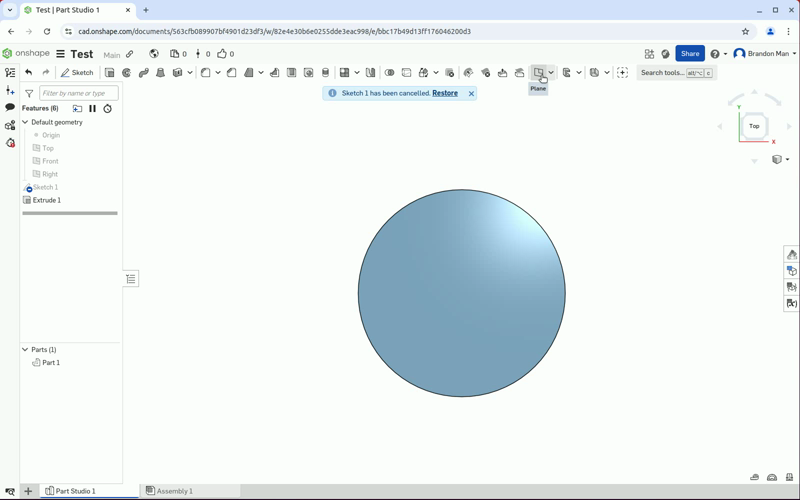
click(541, 75)
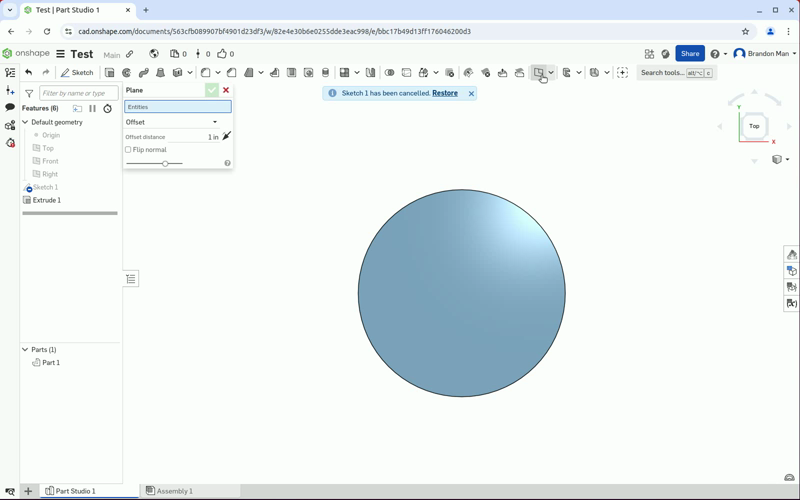
mouse_move(73, 150)
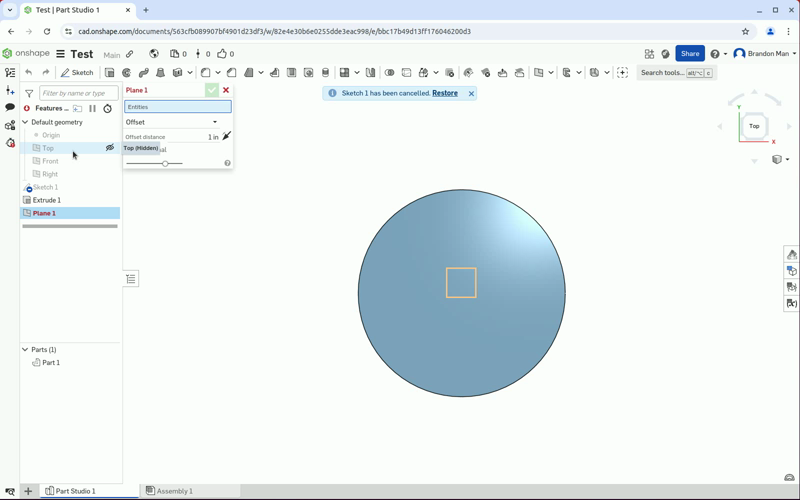
click(73, 150)
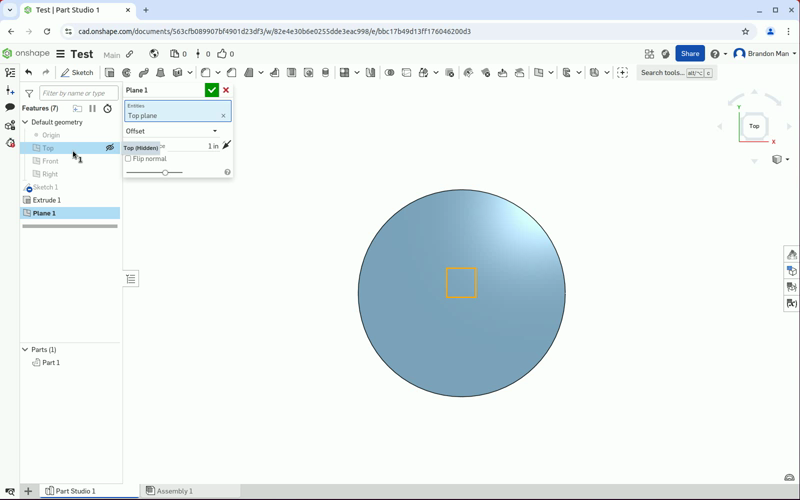
key(tab, 2)
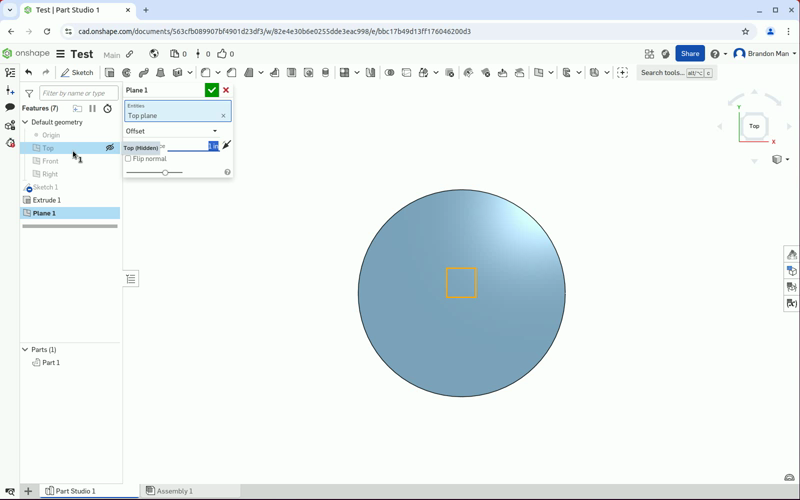
text(20.951)
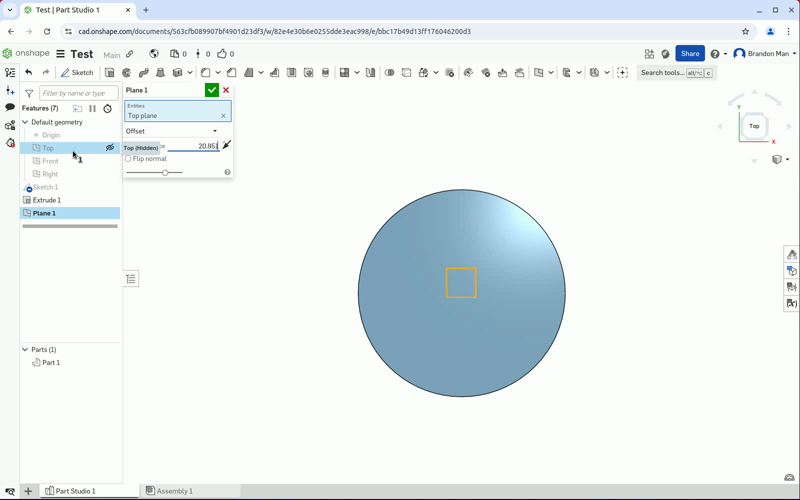
key(enter, 2)
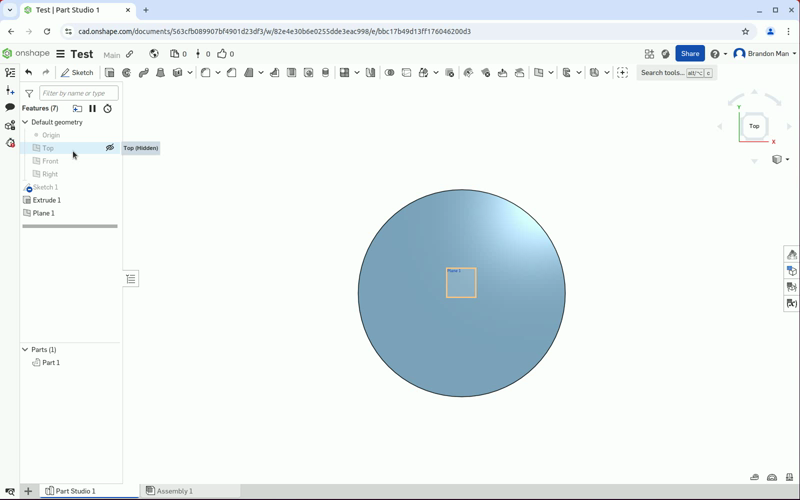
key(shift+s)
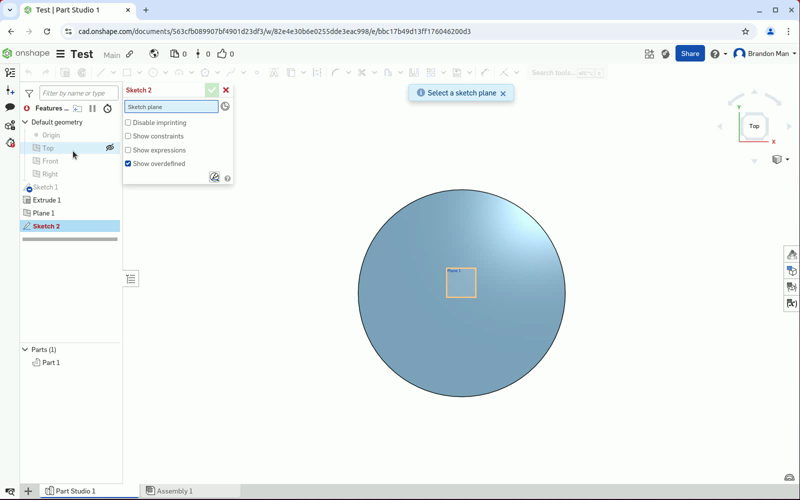
mouse_move(73, 215)
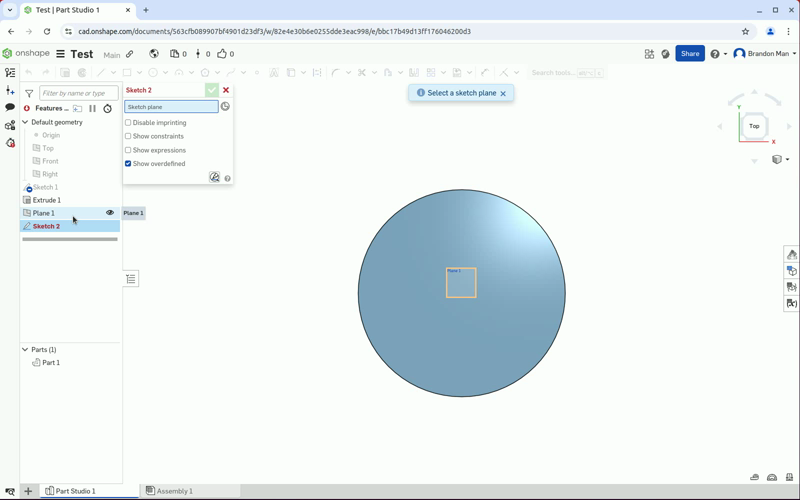
click(73, 215)
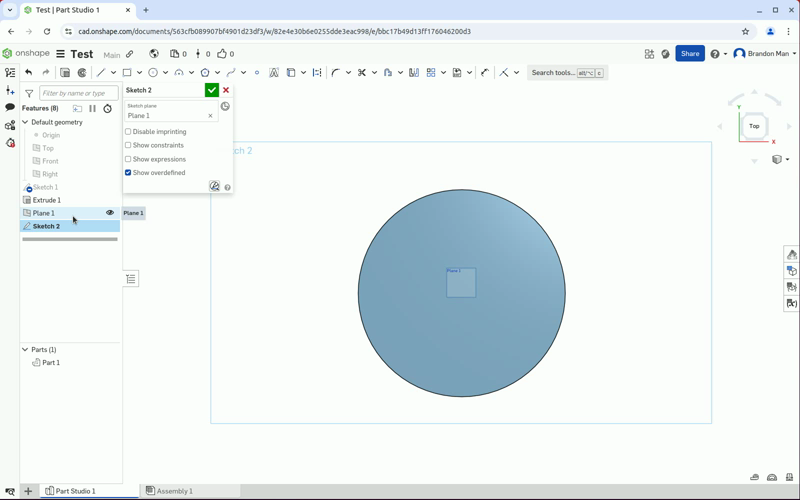
mouse_move(73, 352)
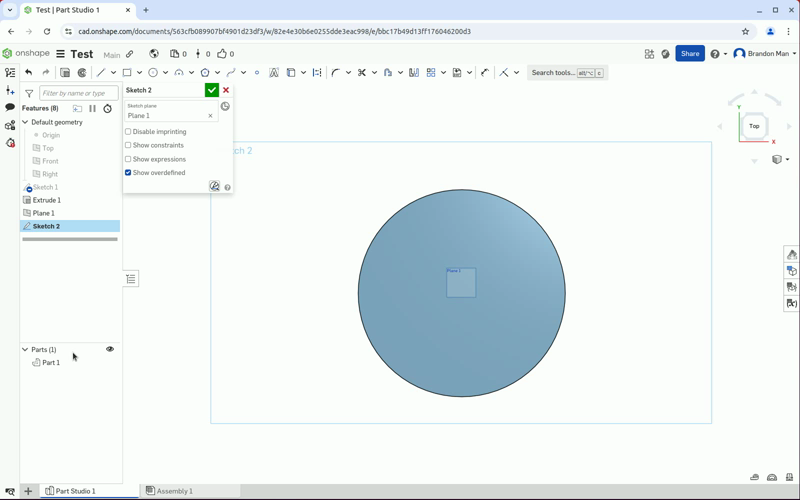
key(y)
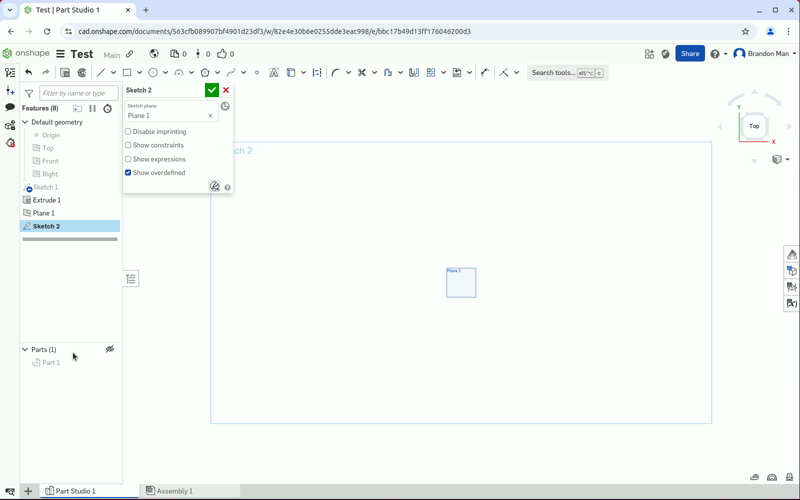
key(l)
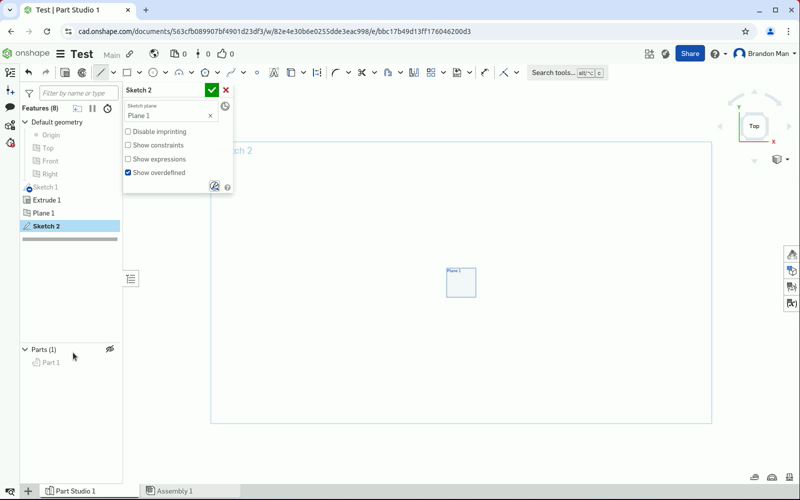
key_down(shift)
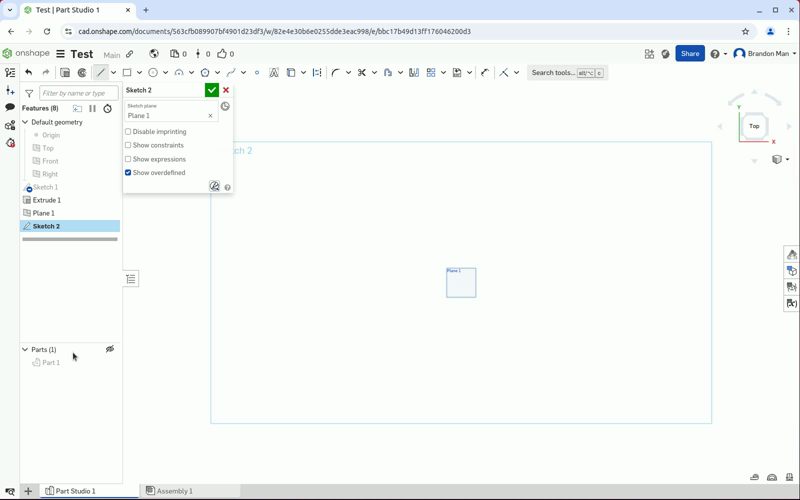
mouse_move(401, 281)
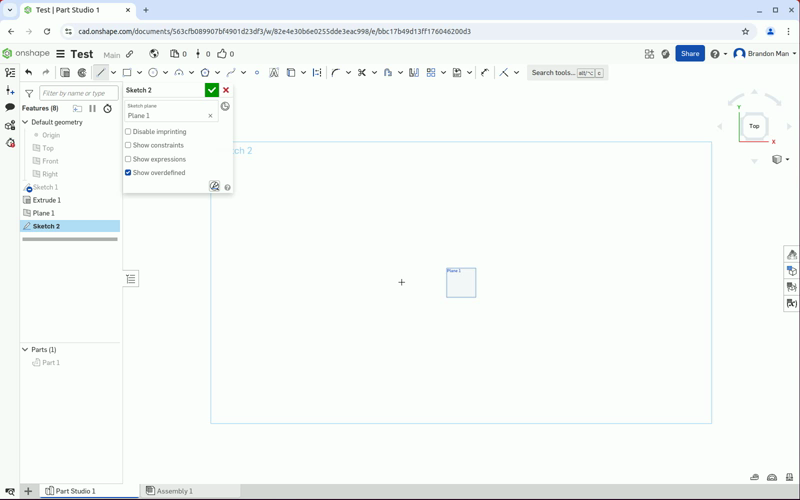
click(401, 281)
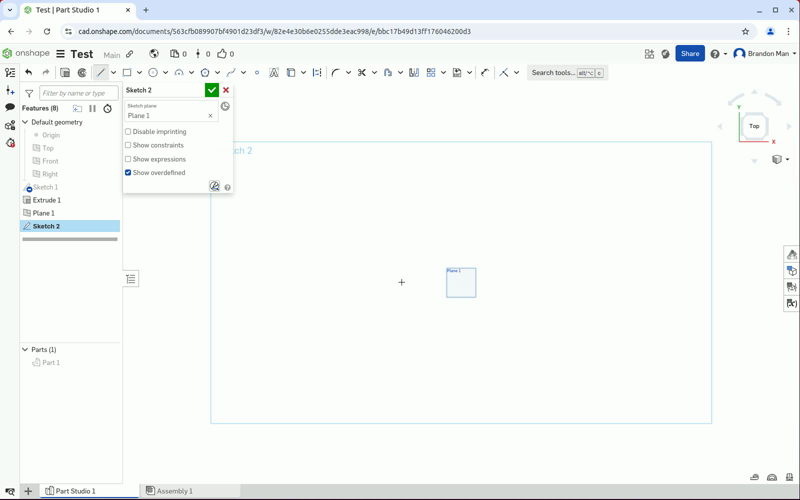
key_up(shift)
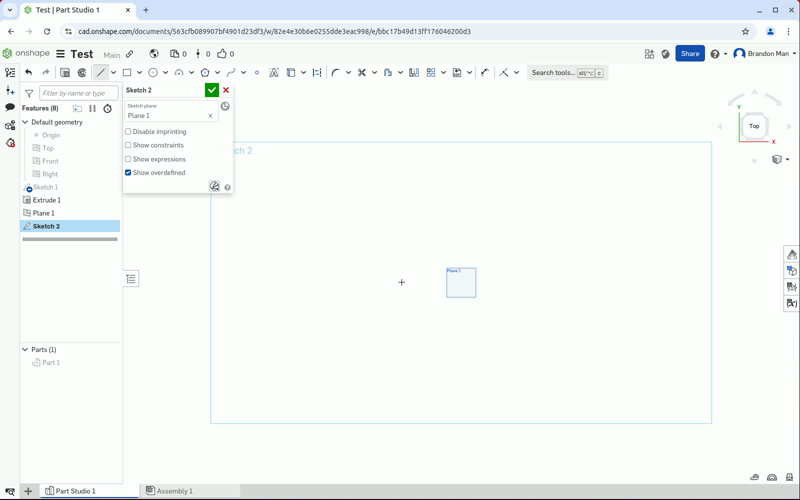
key_down(shift)
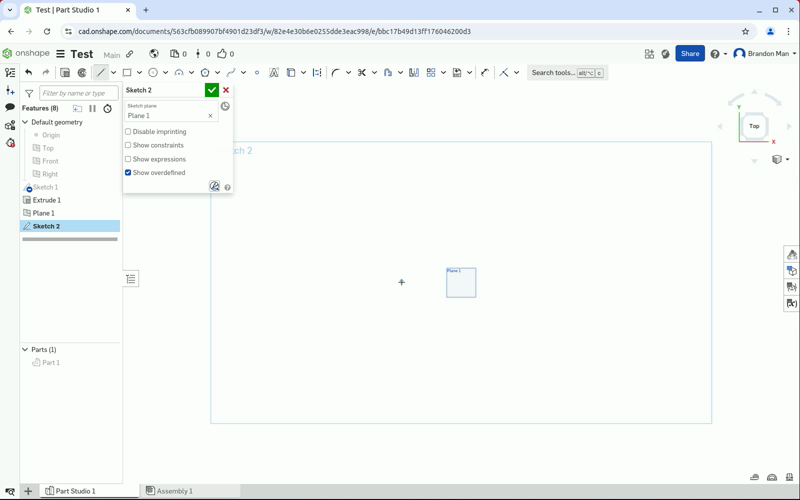
mouse_move(431, 281)
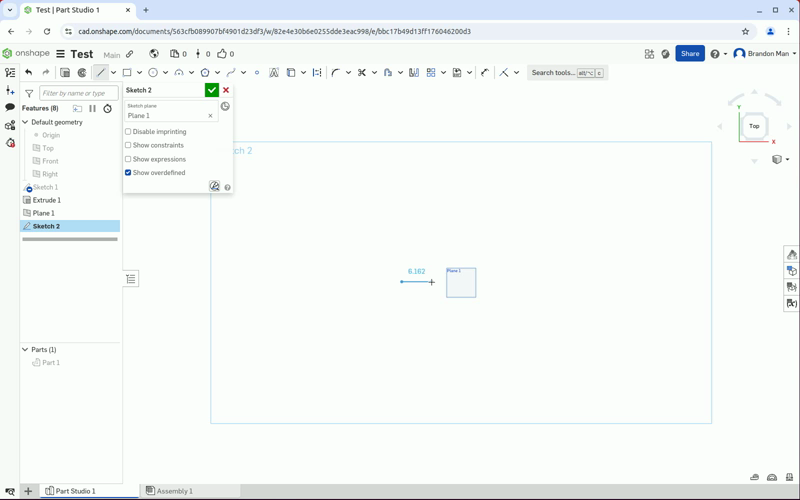
mouse_move(421, 337)
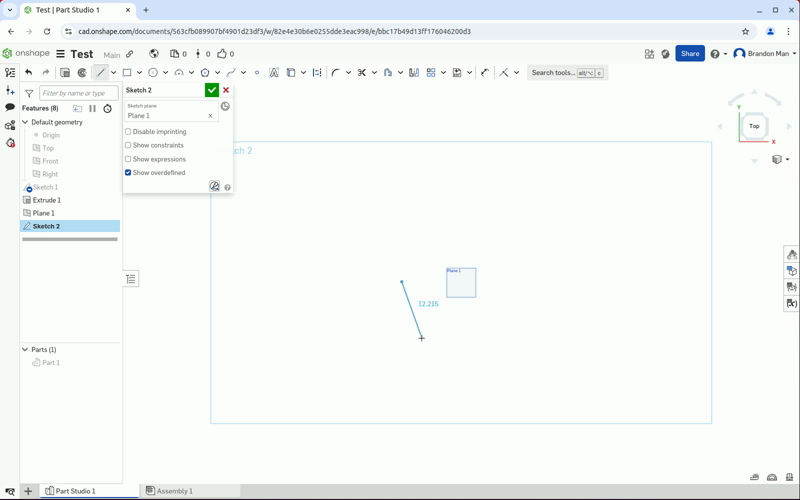
click(421, 337)
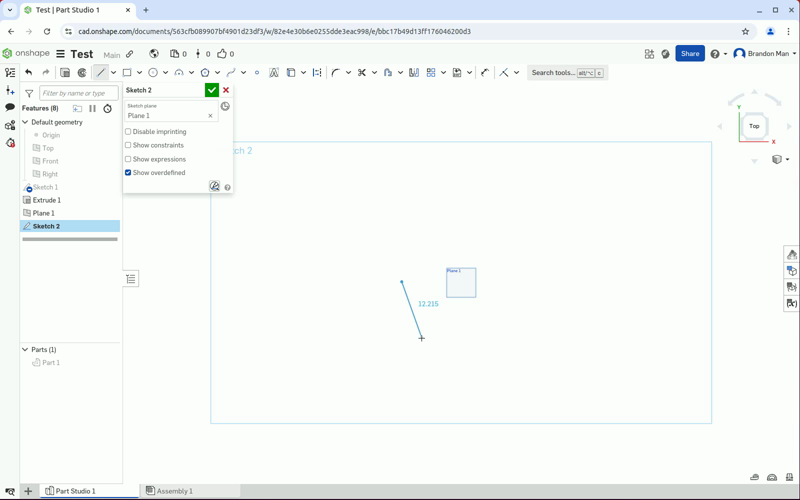
key_up(shift)
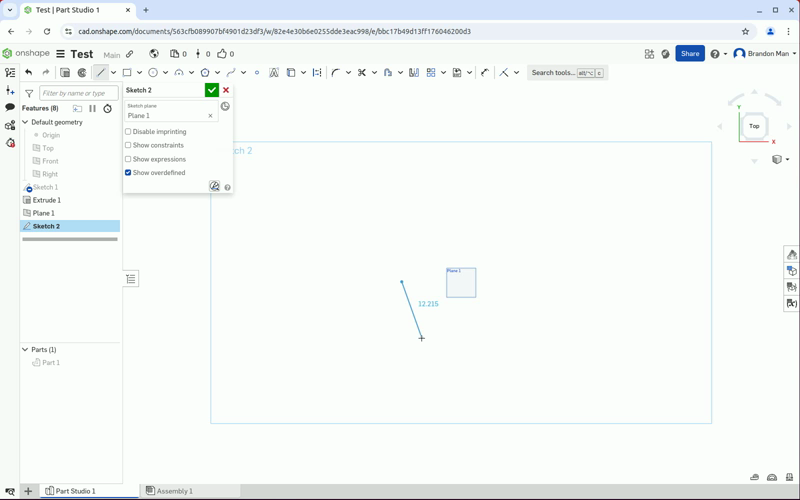
key_down(shift)
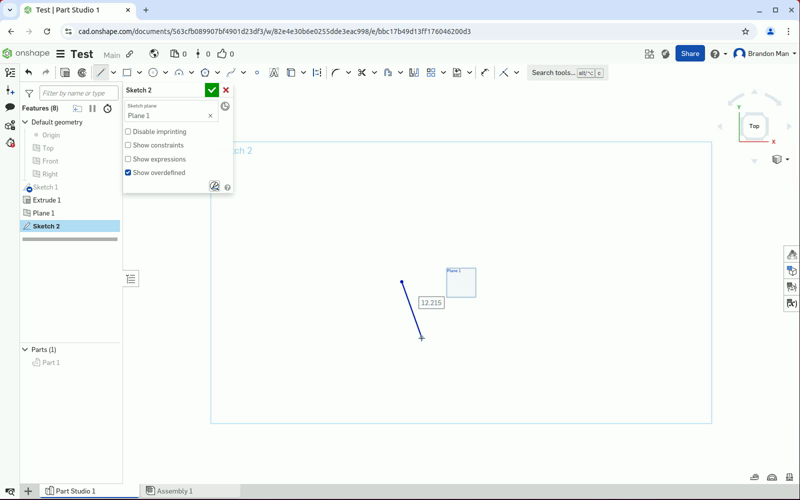
mouse_move(451, 337)
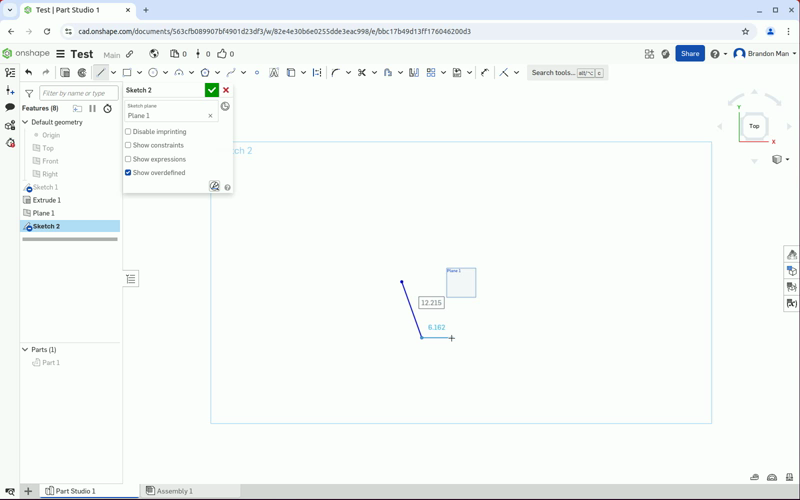
mouse_move(479, 348)
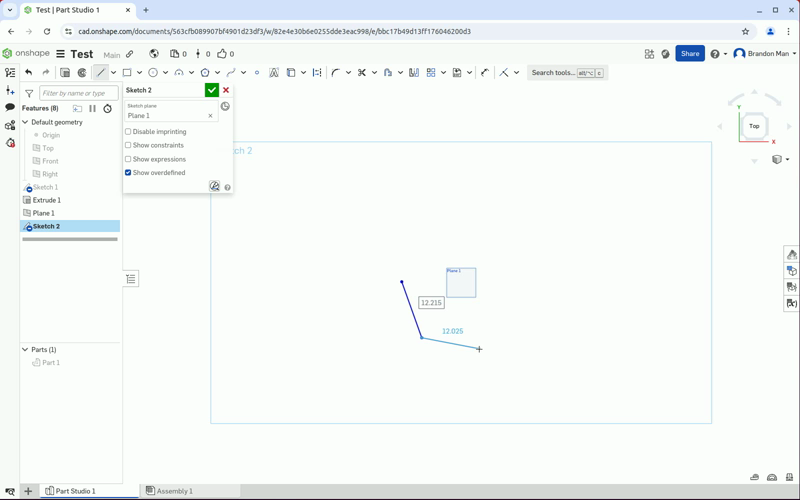
click(479, 348)
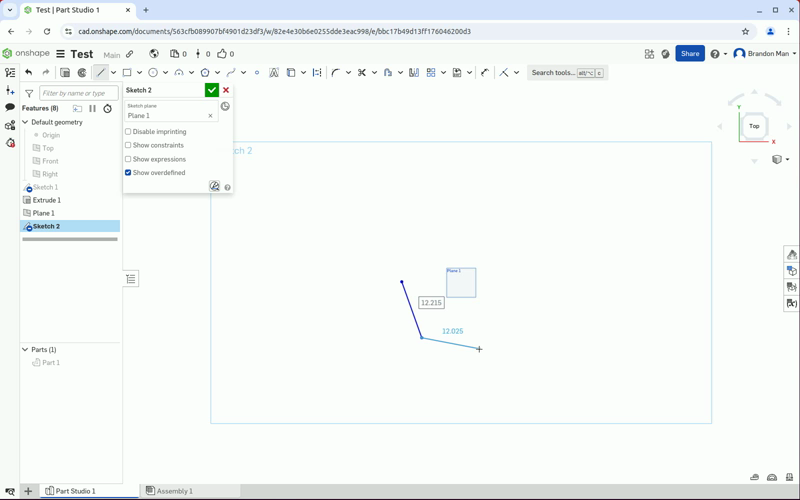
key_up(shift)
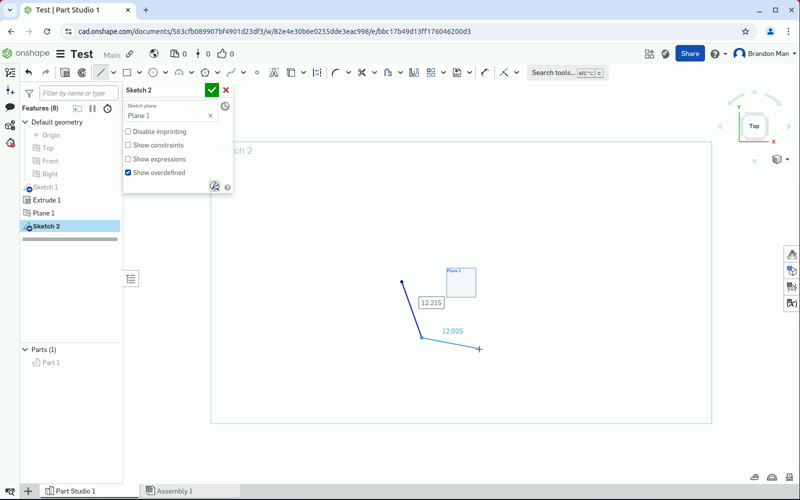
key_down(shift)
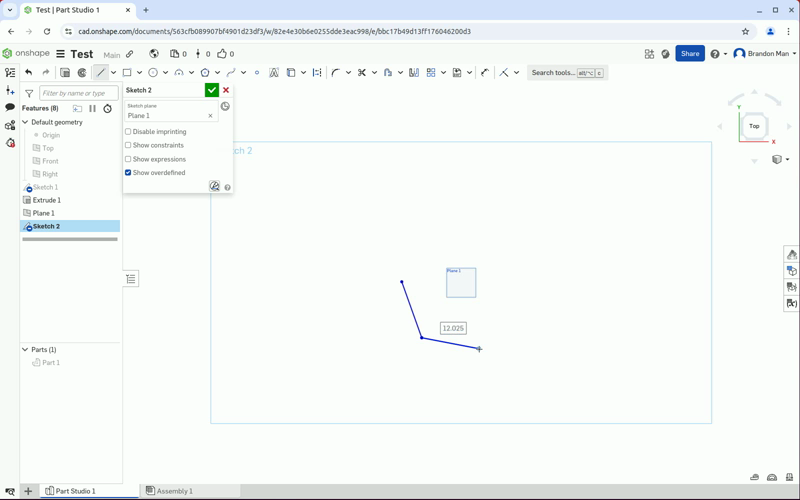
mouse_move(509, 348)
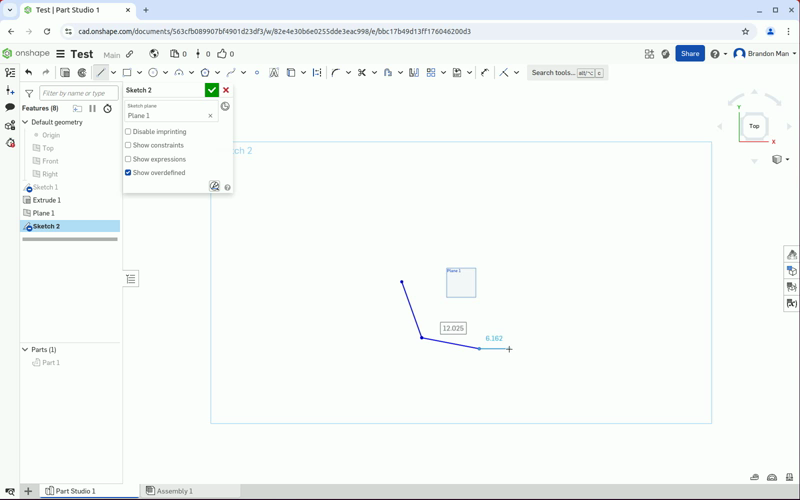
mouse_move(518, 303)
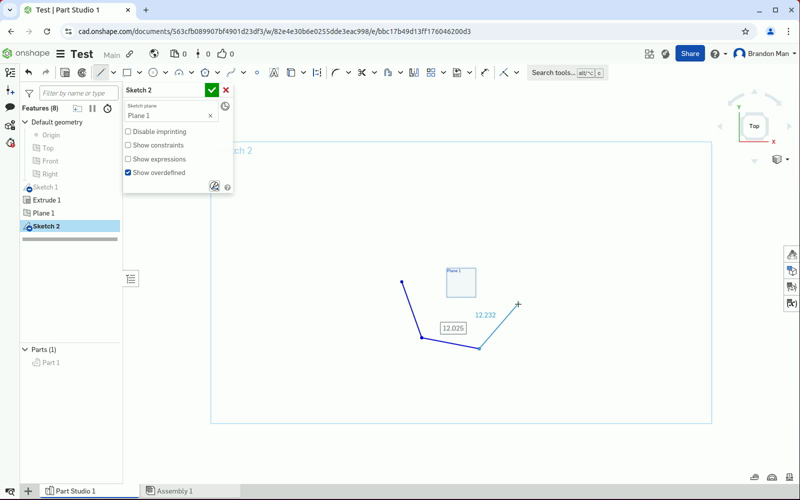
click(518, 303)
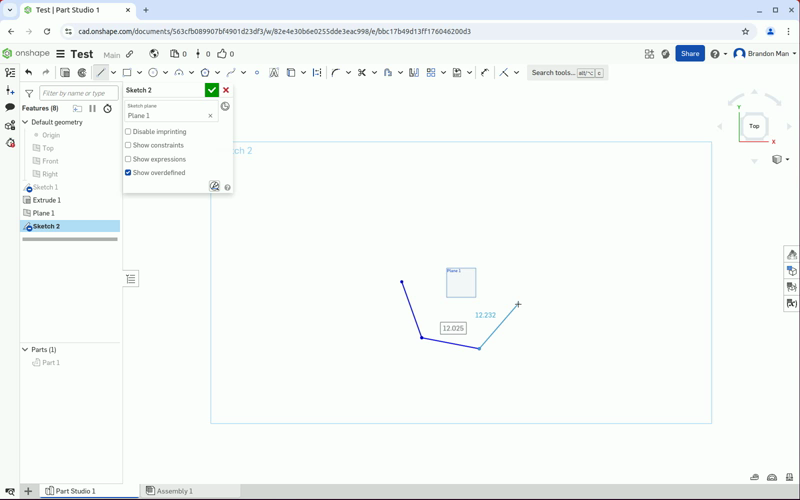
key_up(shift)
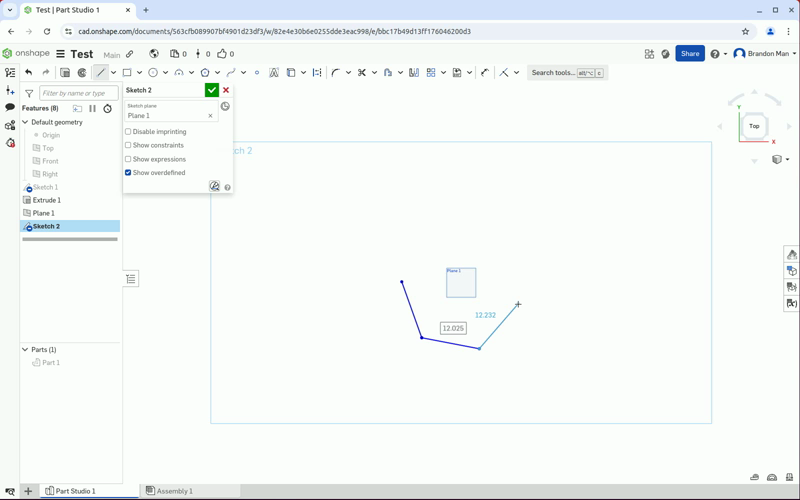
key_down(shift)
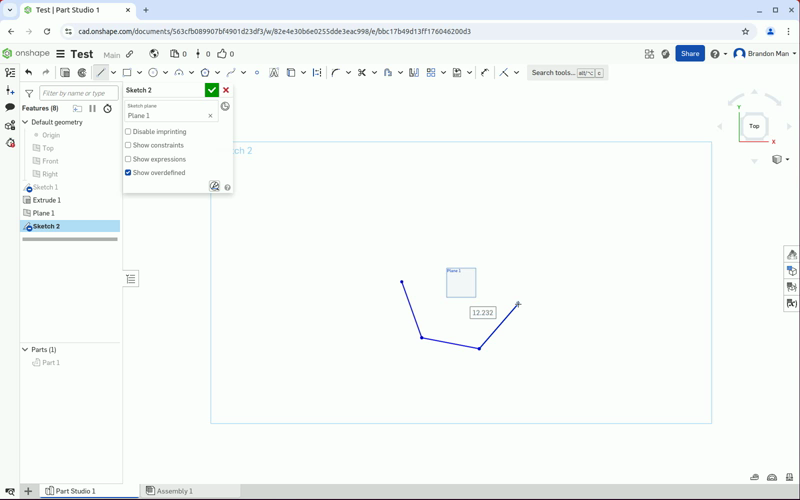
mouse_move(548, 303)
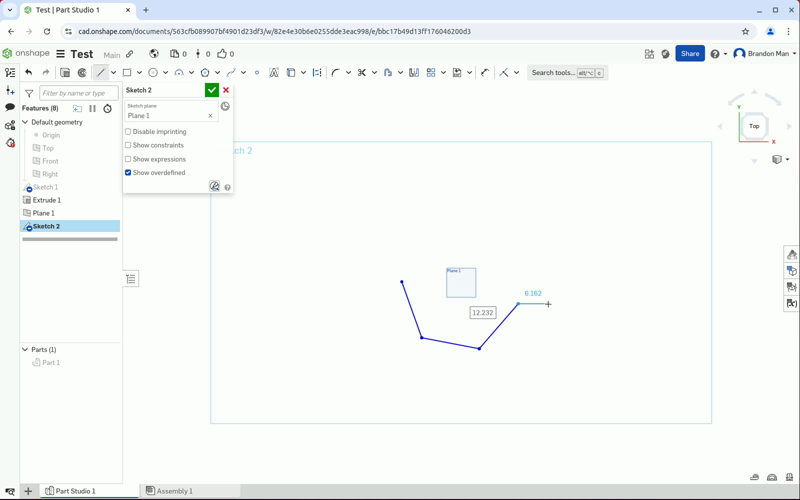
mouse_move(498, 247)
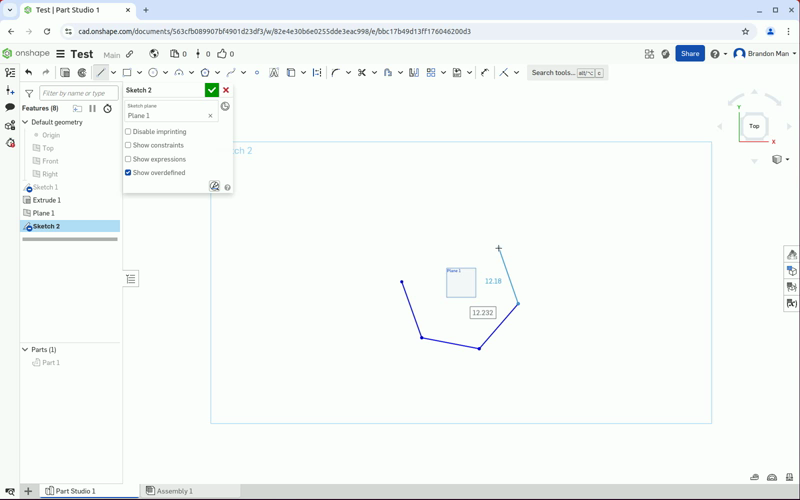
click(498, 247)
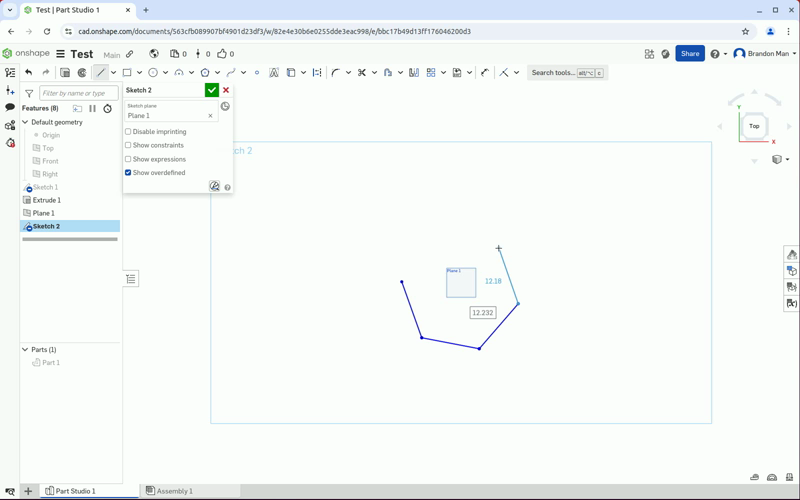
key_up(shift)
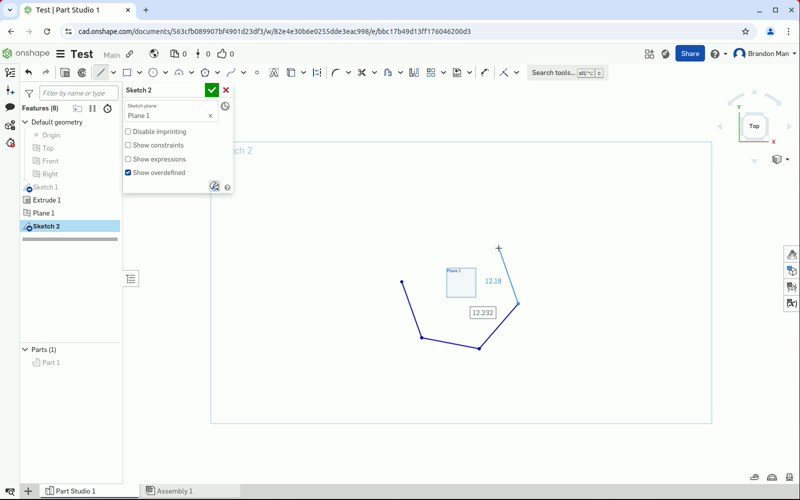
key_down(shift)
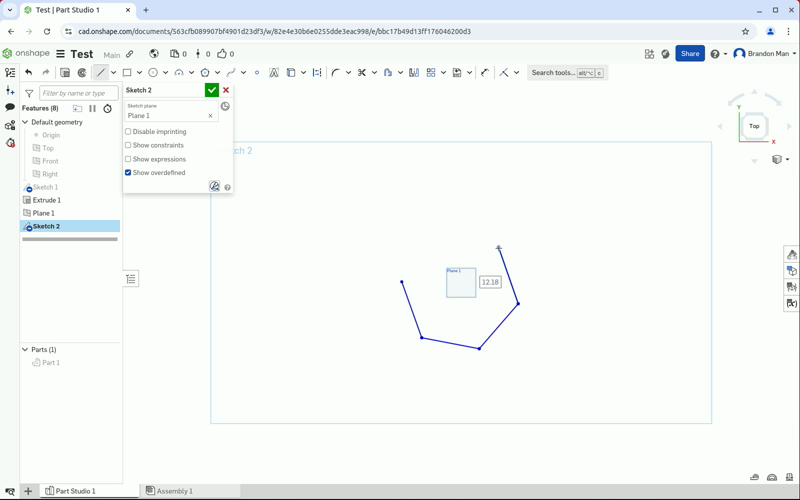
mouse_move(528, 247)
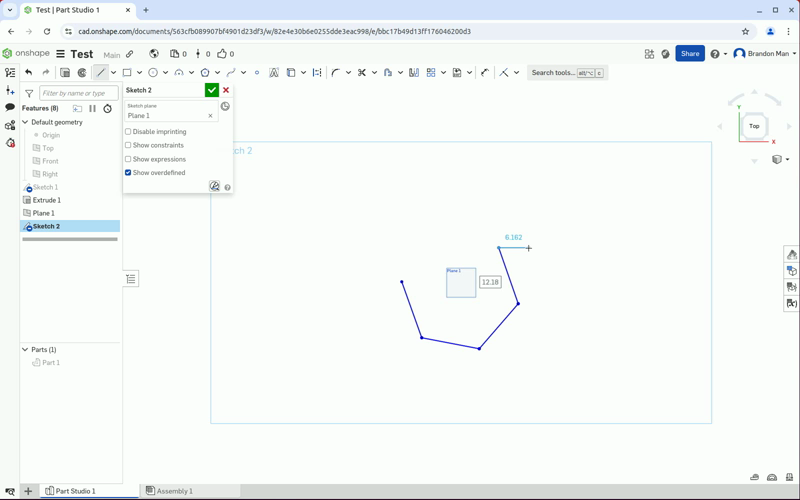
mouse_move(441, 236)
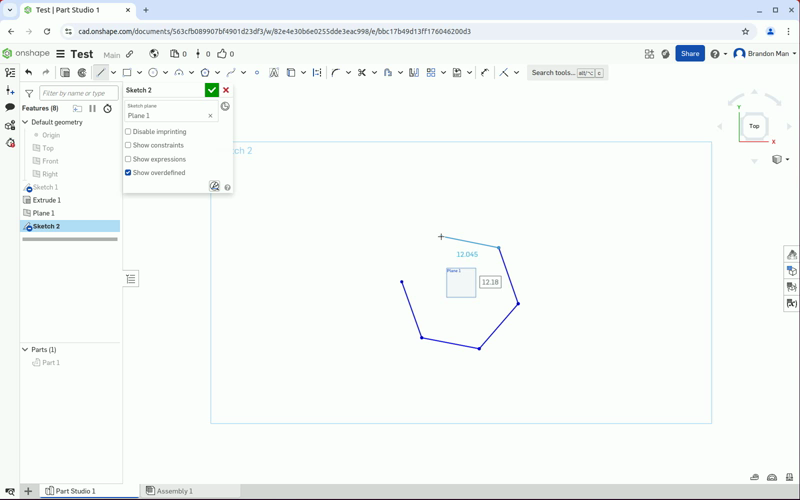
click(441, 236)
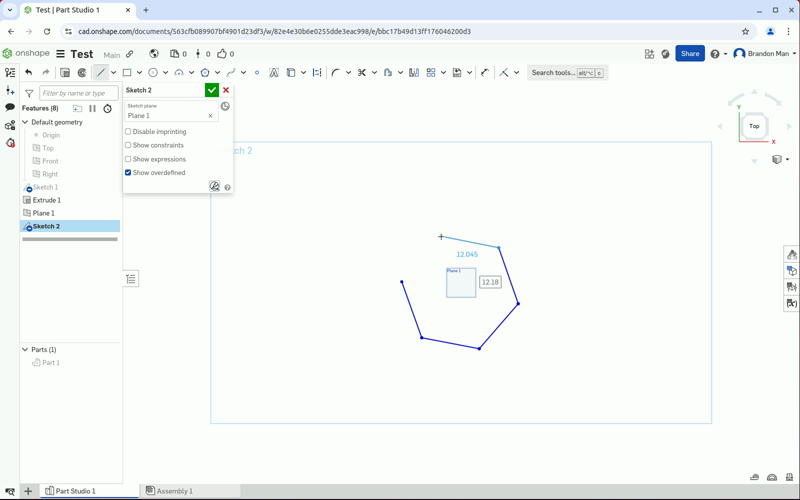
key_up(shift)
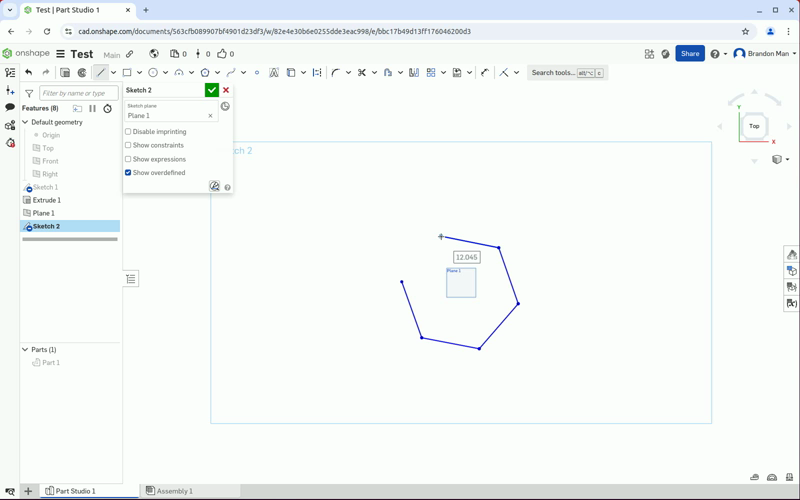
mouse_move(471, 236)
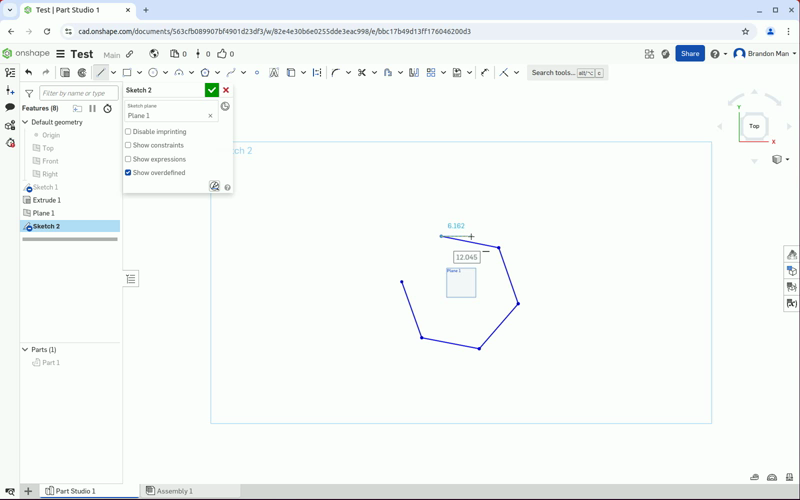
key_down(shift)
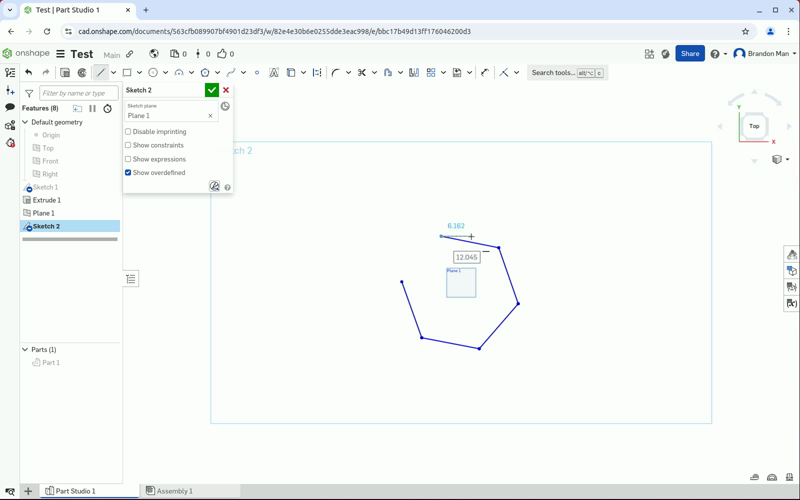
mouse_move(401, 281)
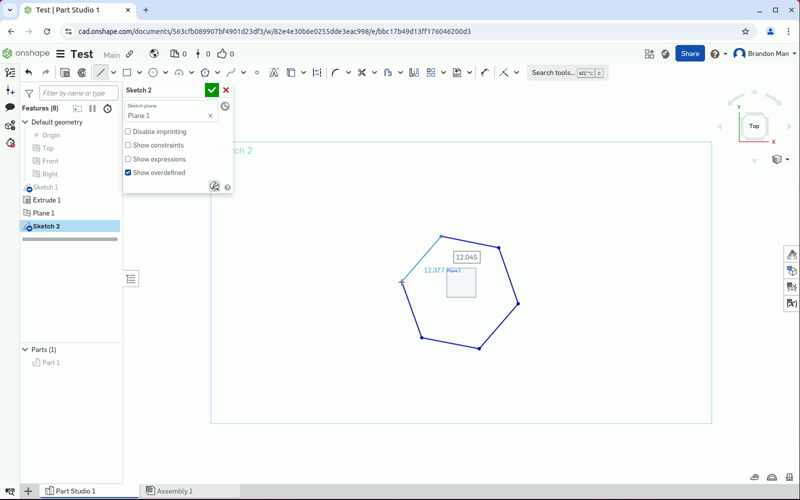
key_up(shift)
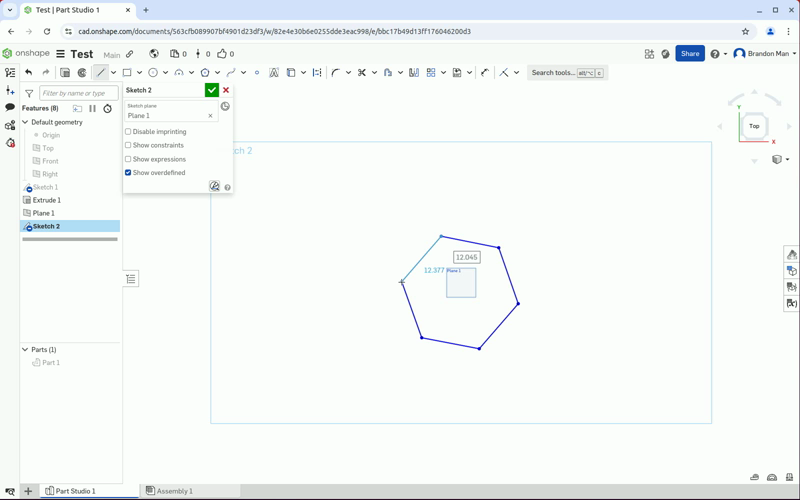
click(401, 281)
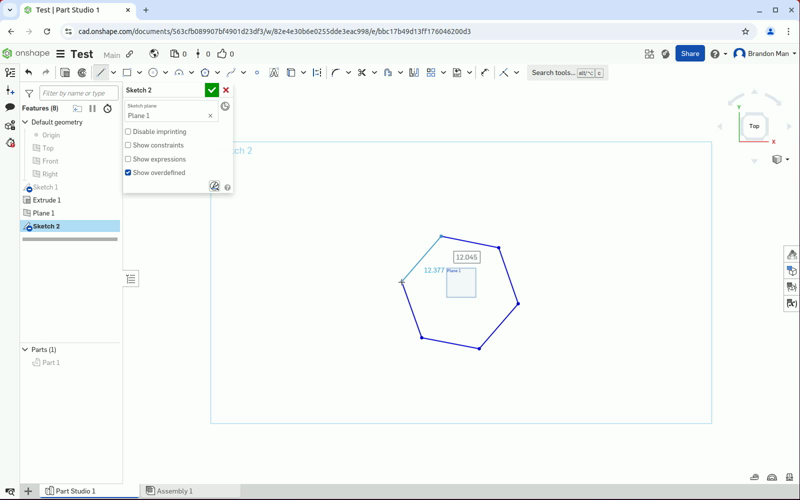
key(esc)
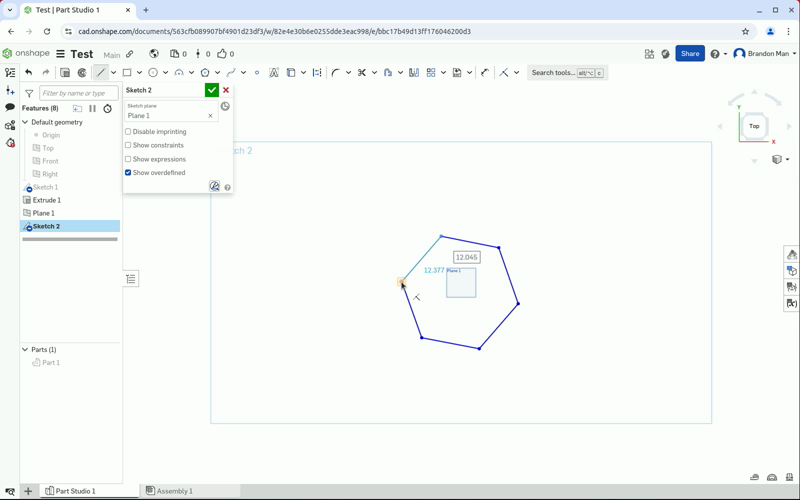
mouse_move(479, 321)
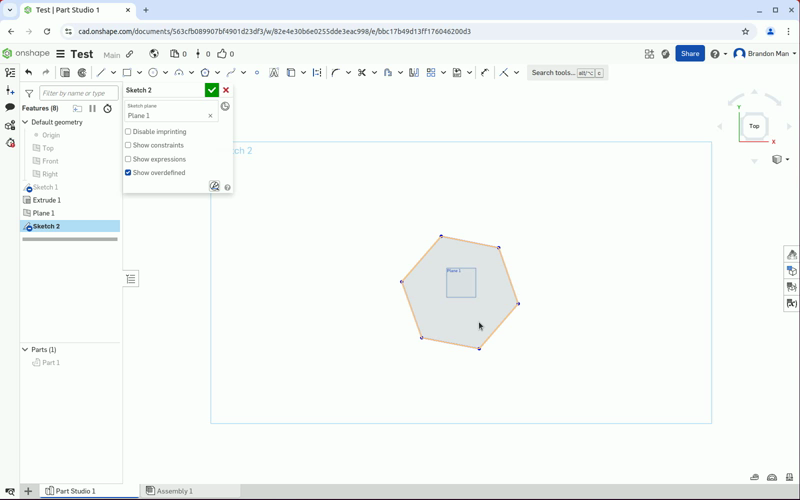
click(479, 321)
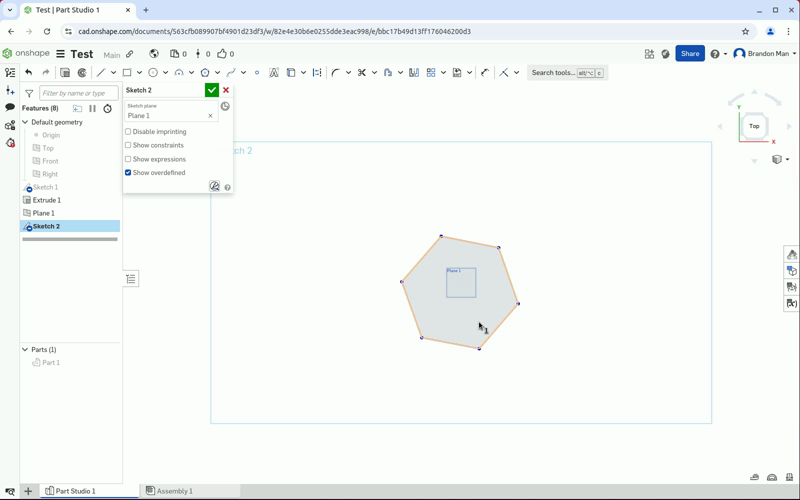
mouse_move(73, 352)
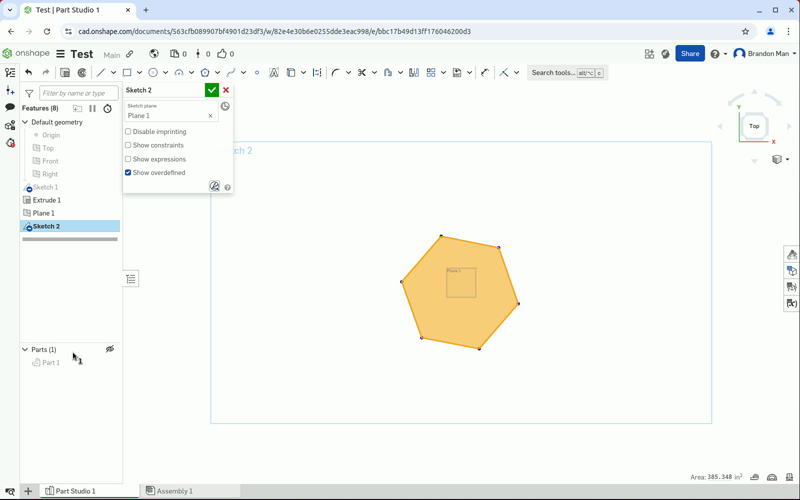
key(shift+y)
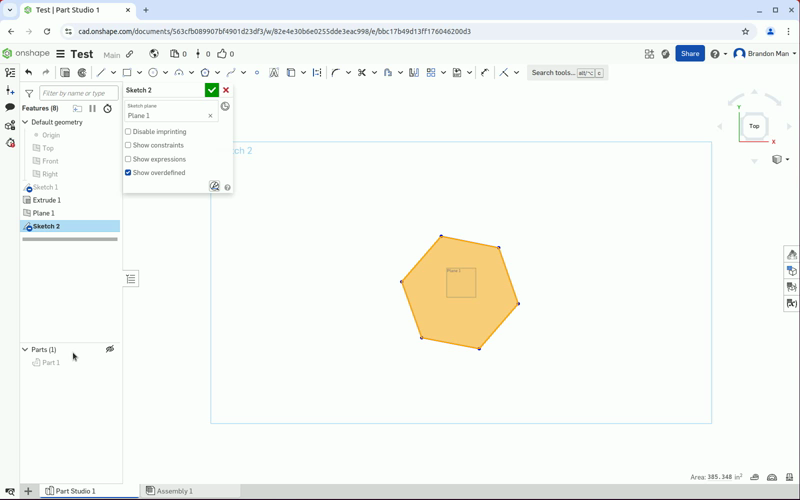
key(shift+e)
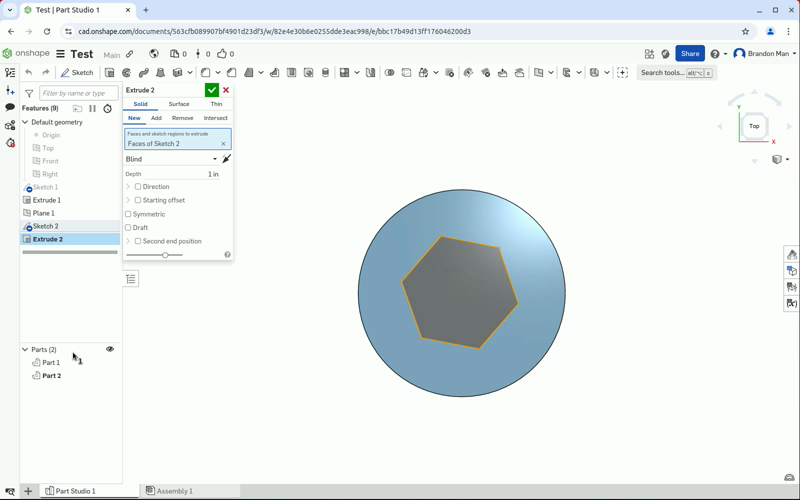
mouse_move(143, 106)
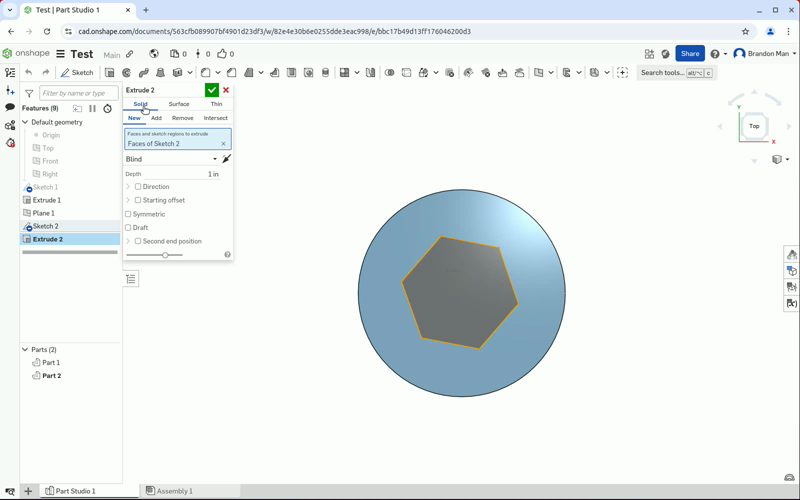
click(143, 106)
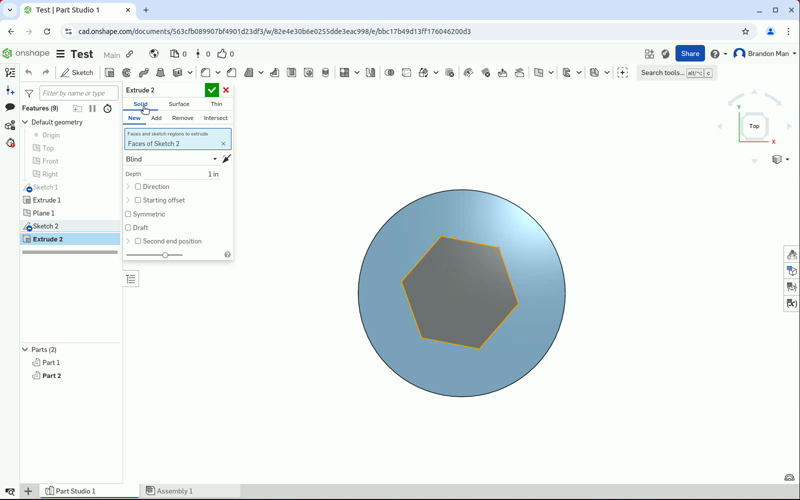
mouse_move(186, 120)
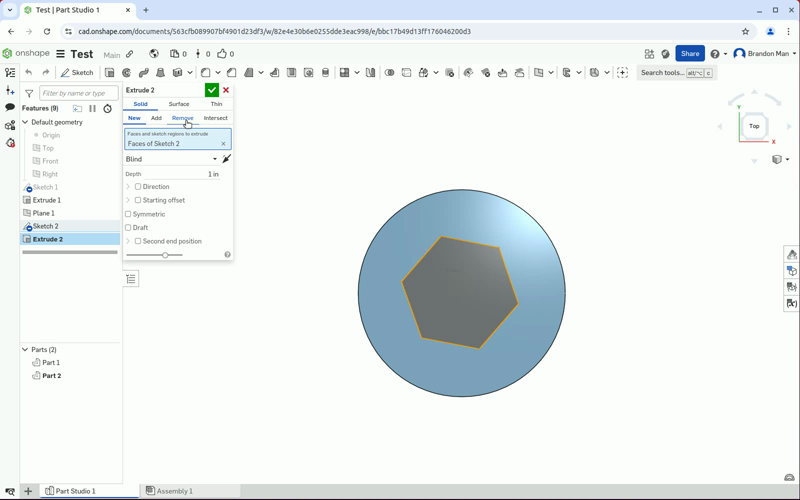
click(186, 120)
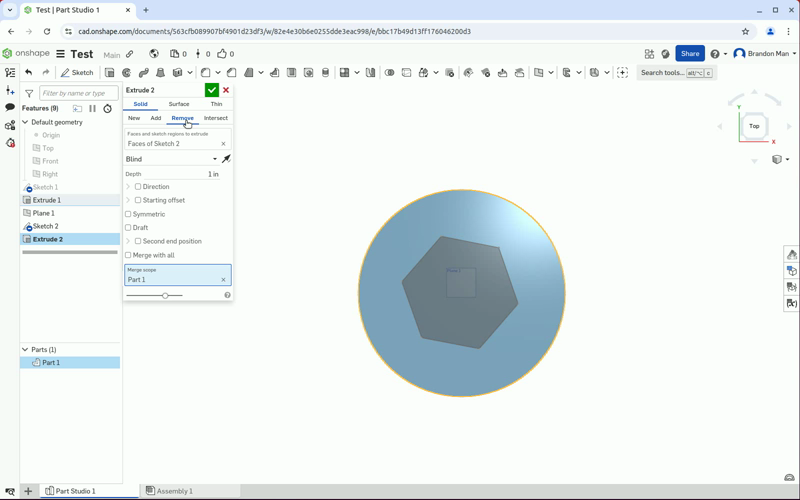
key(tab, 4)
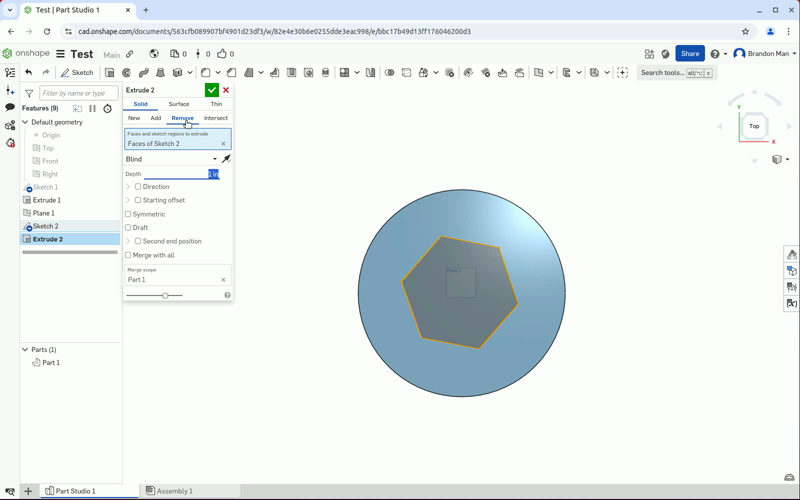
text(10.591)
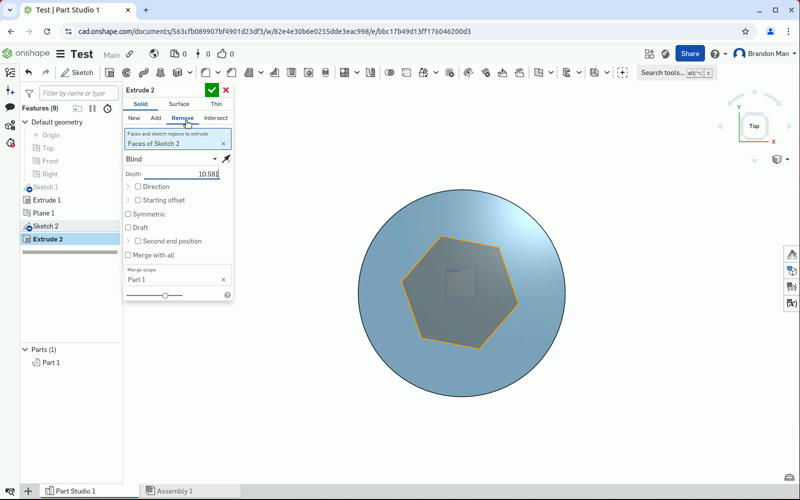
key(tab, 6)
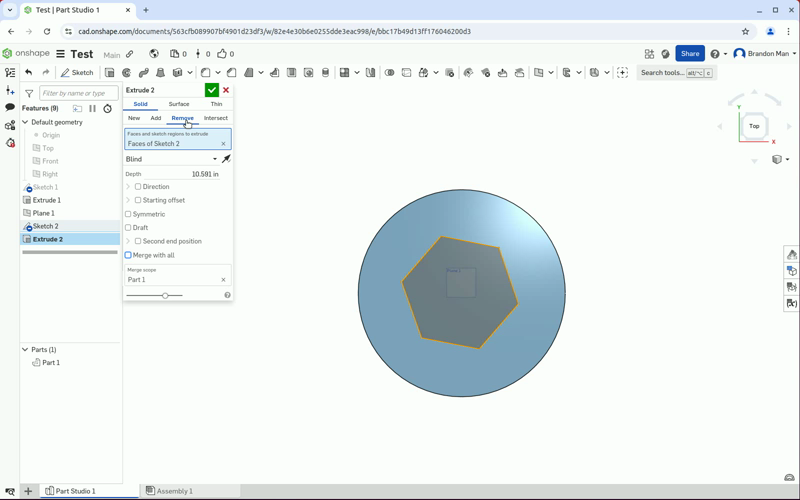
key(space)
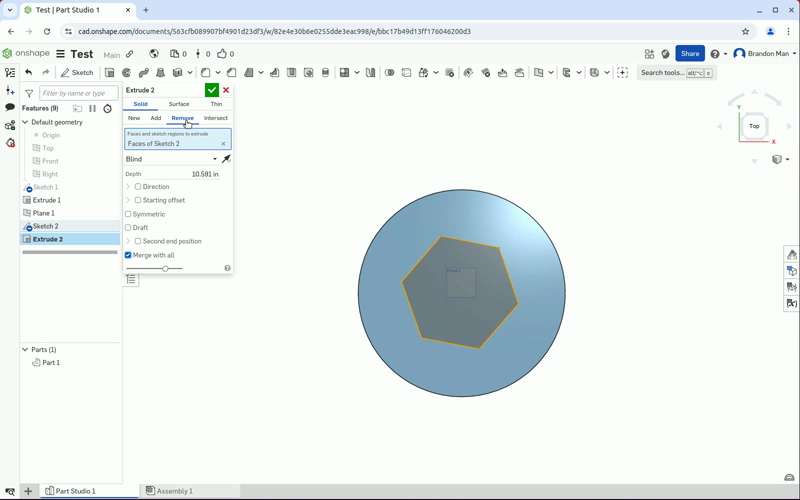
key(enter)
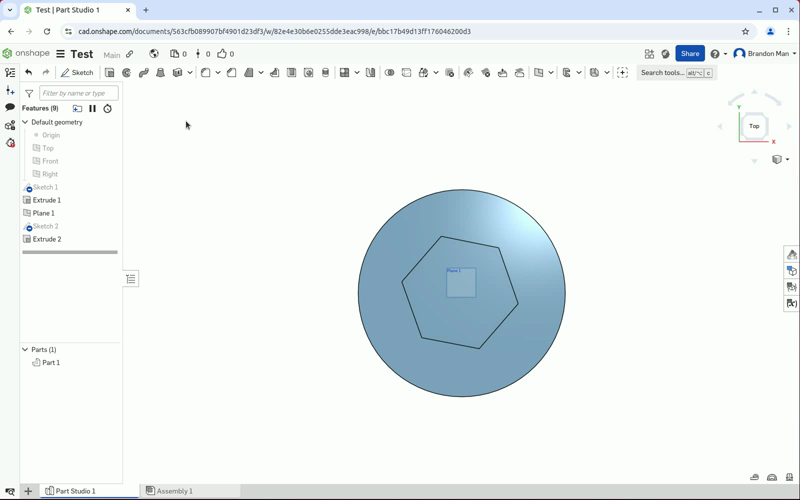
key(shift+h)
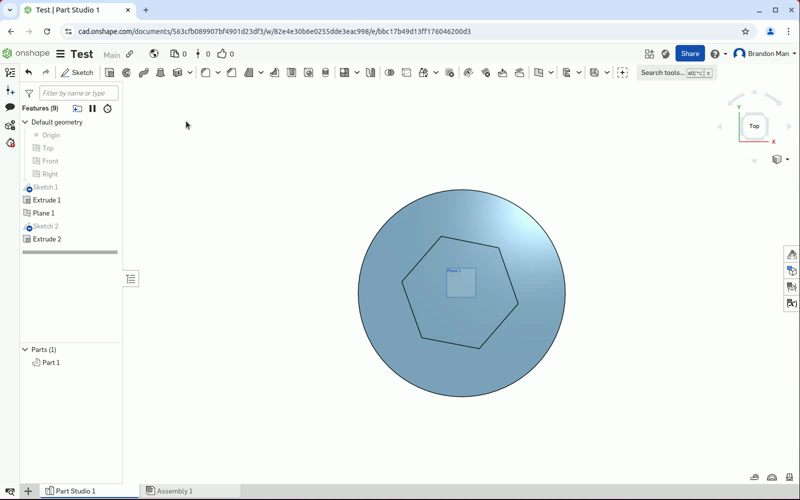
key(shift+h)
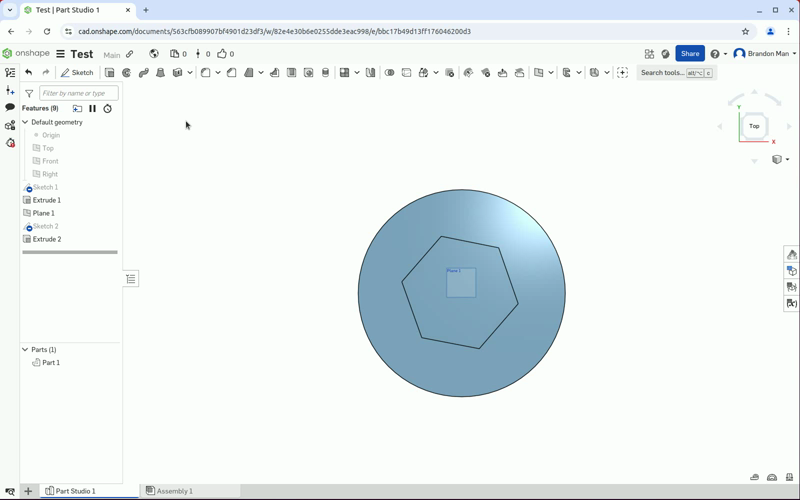
key(shift+7)
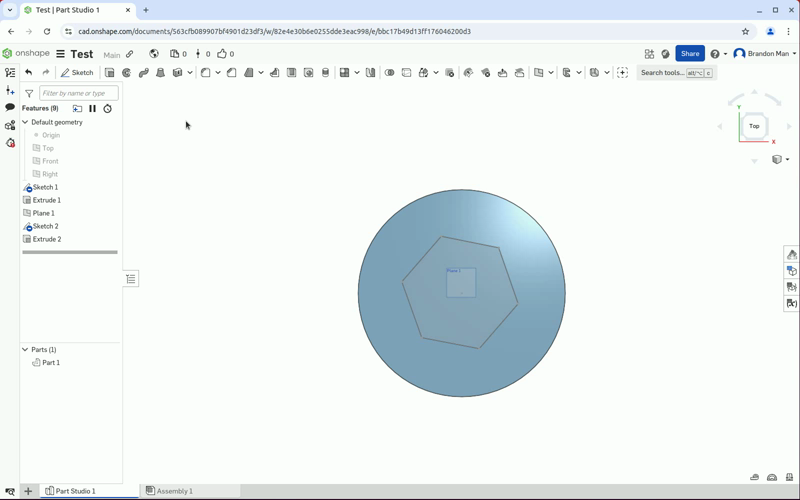
key(up, 3)
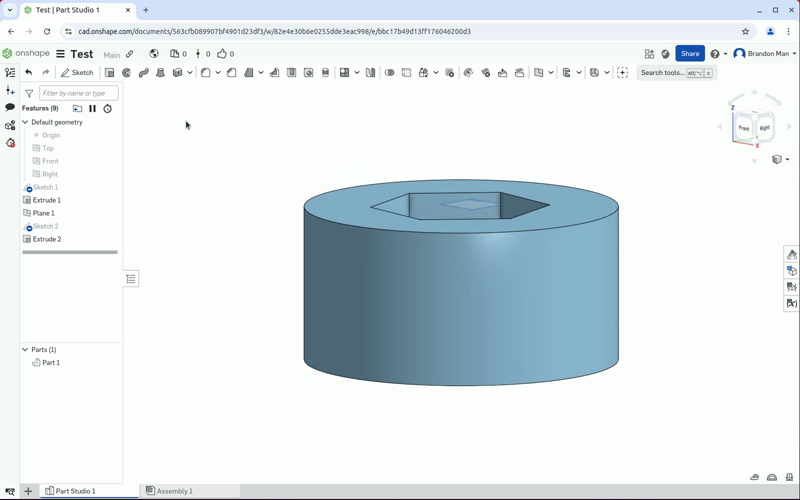
key(left, 3)
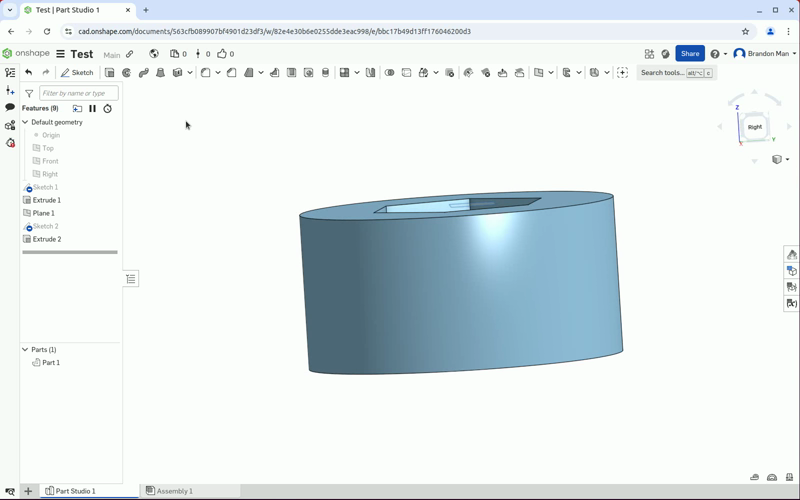
key(right, 3)
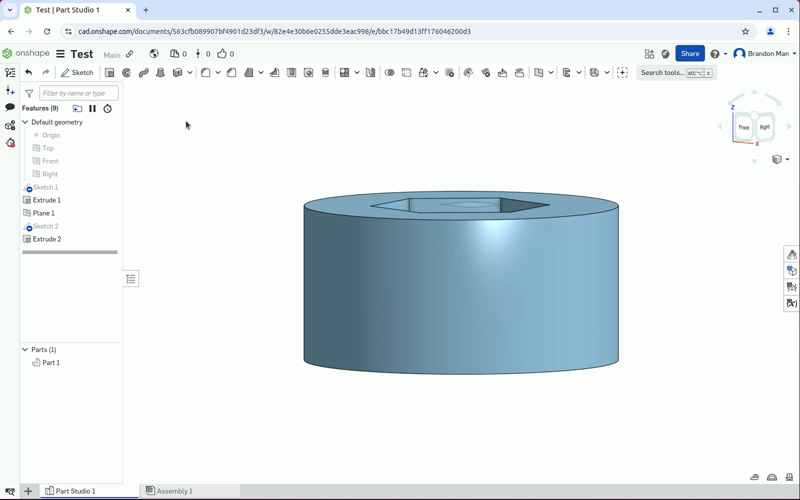
key(down, 3)
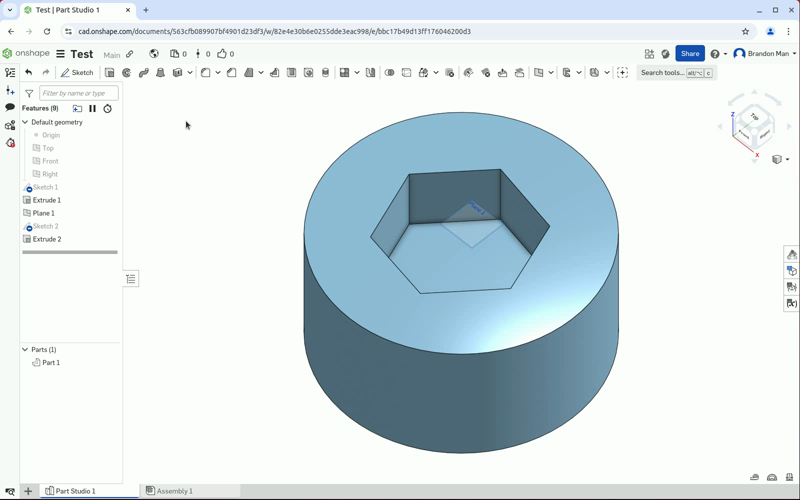
mouse_move(73, 189)
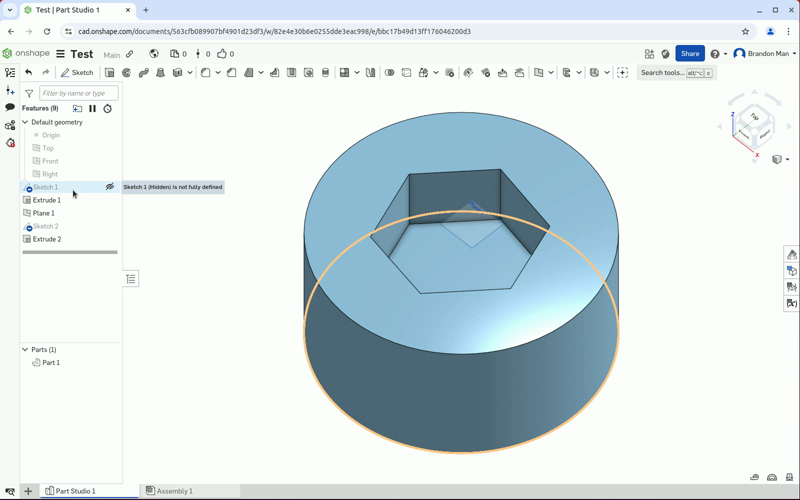
click(73, 189)